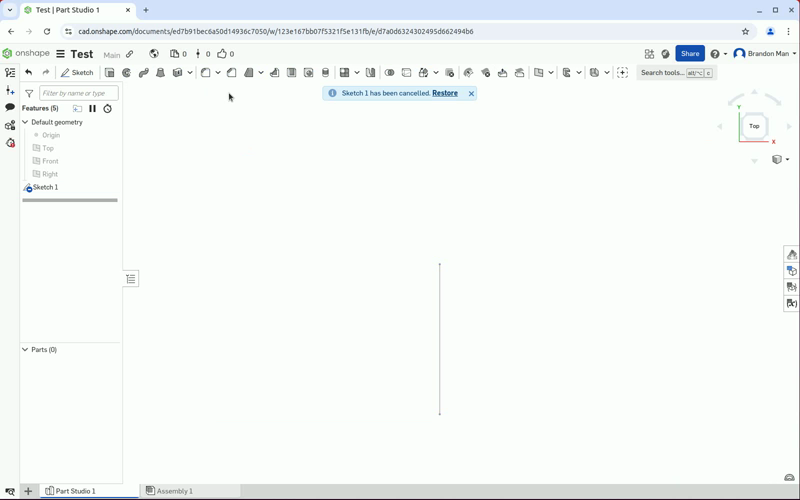
key(shift+h)
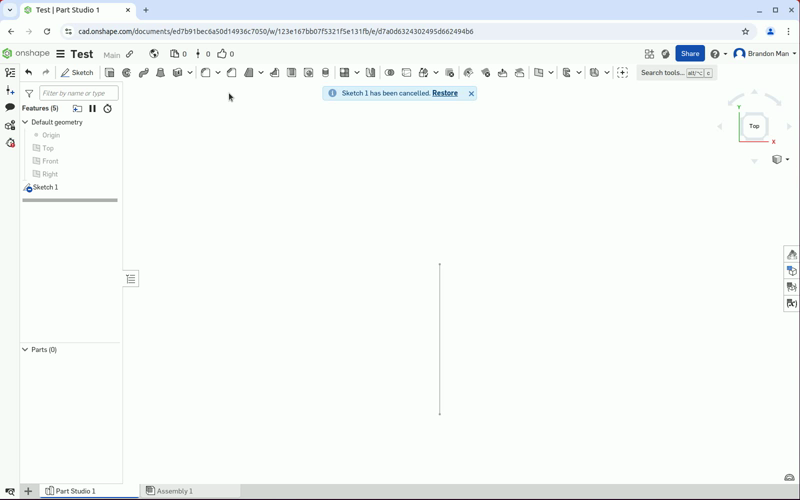
key(shift+s)
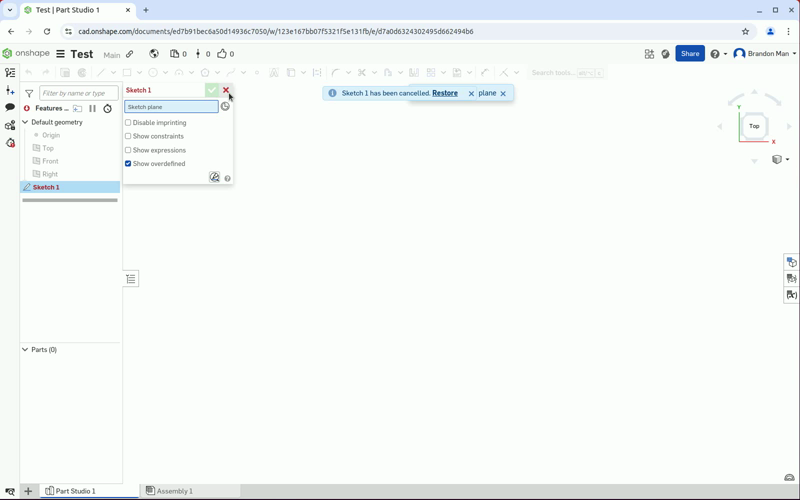
mouse_move(73, 150)
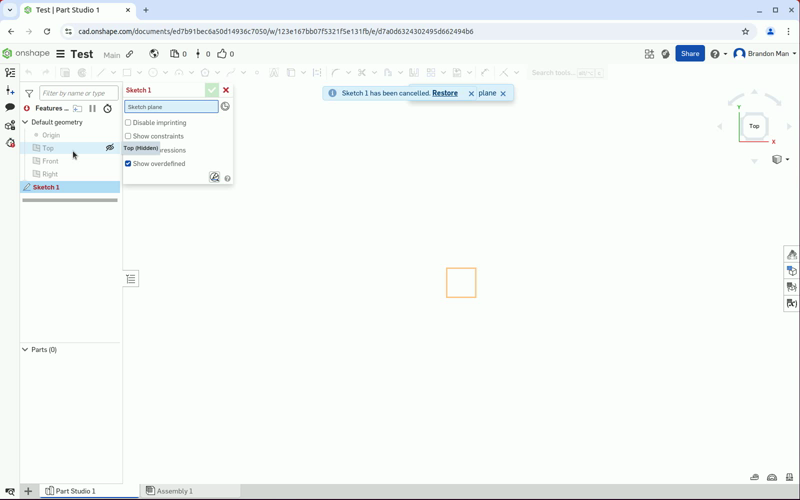
click(73, 150)
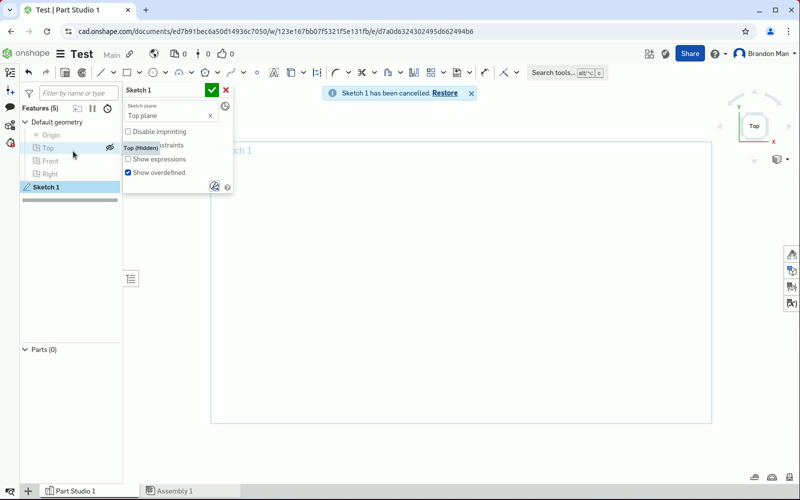
mouse_move(73, 352)
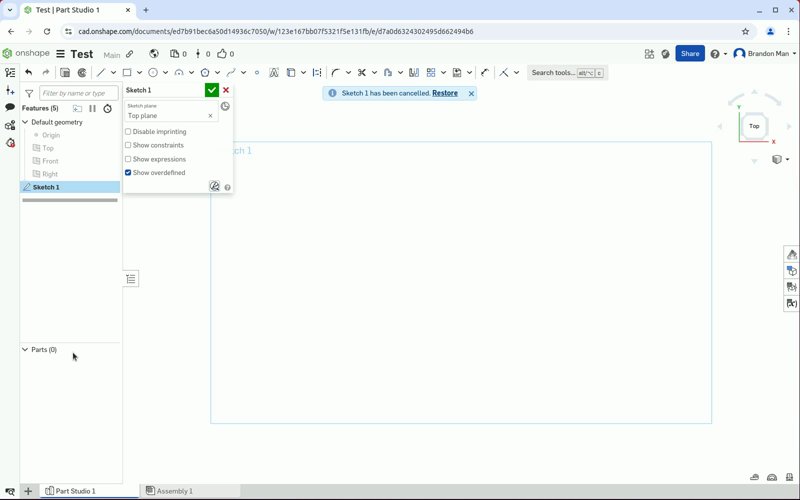
key(y)
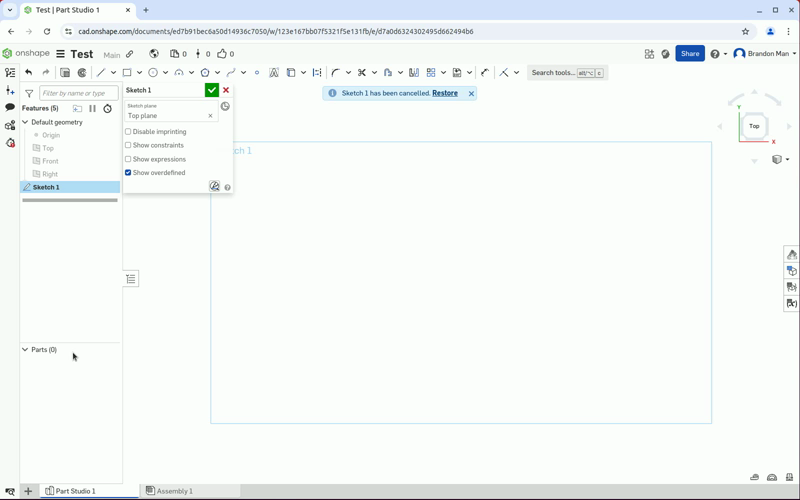
key(l)
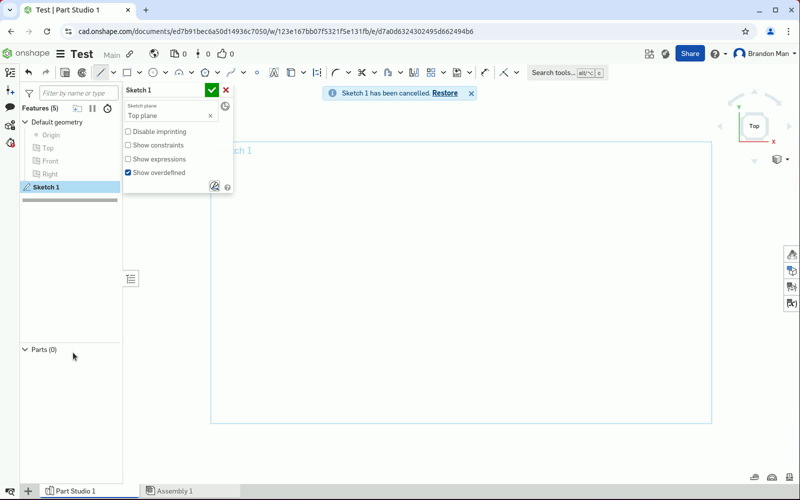
key_down(shift)
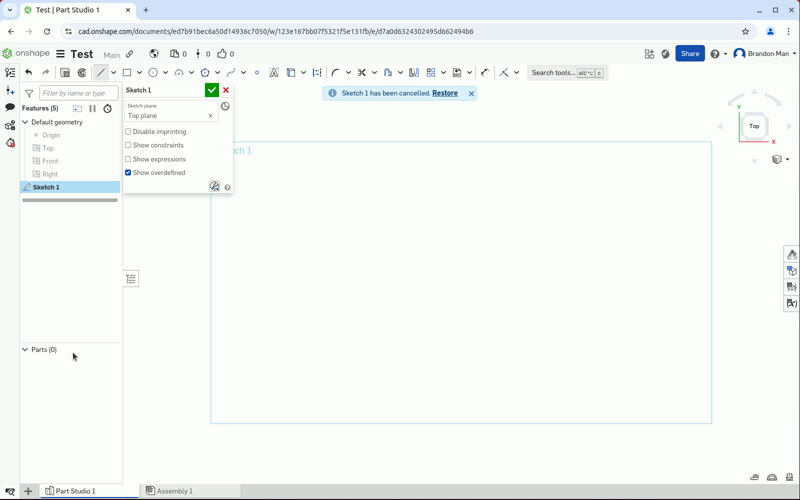
mouse_move(348, 383)
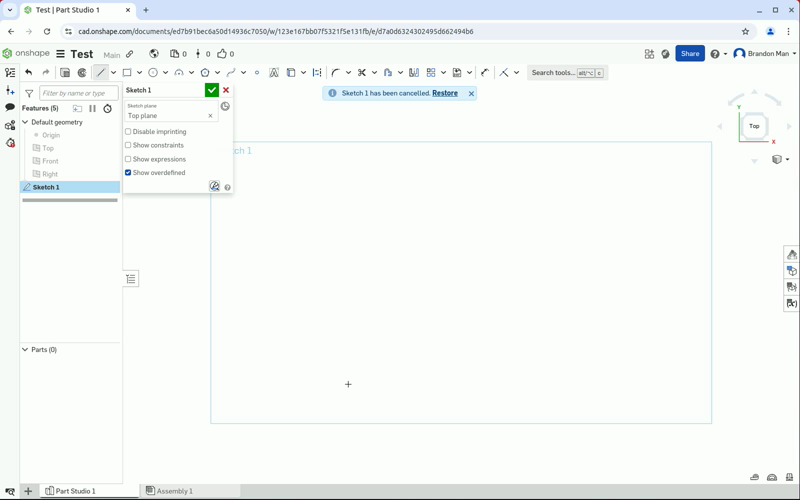
click(348, 383)
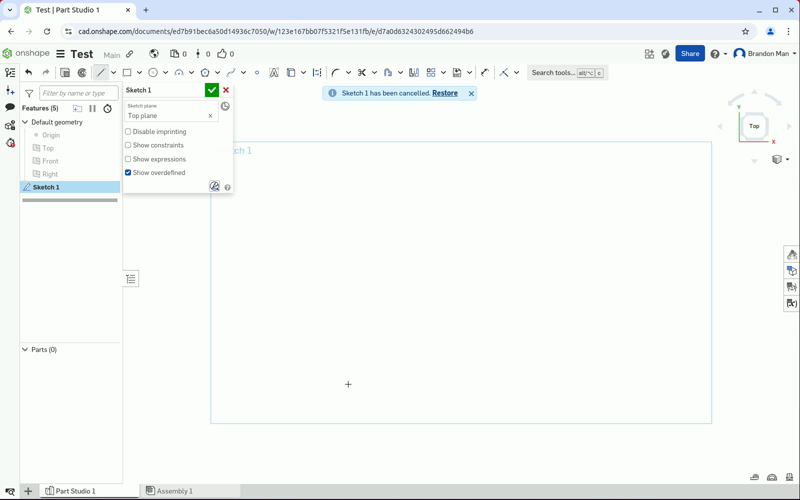
key_up(shift)
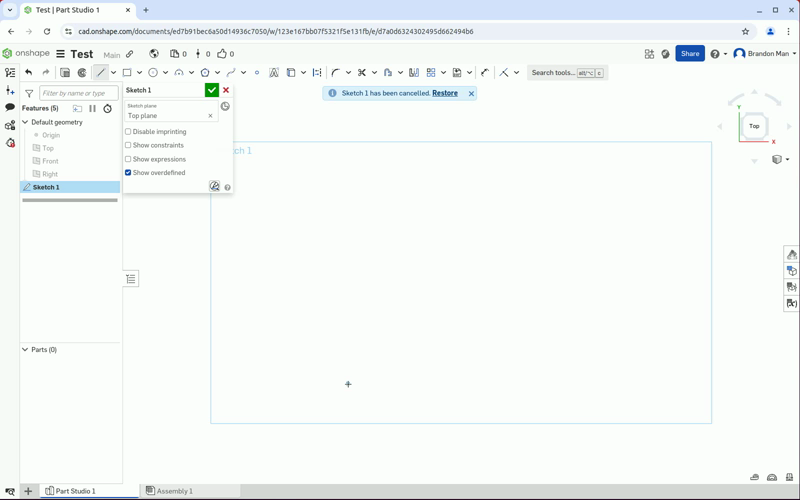
key_down(shift)
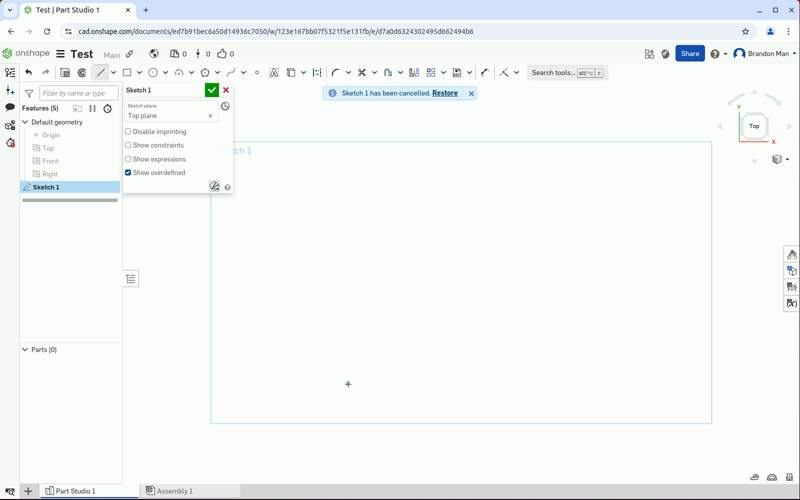
mouse_move(572, 383)
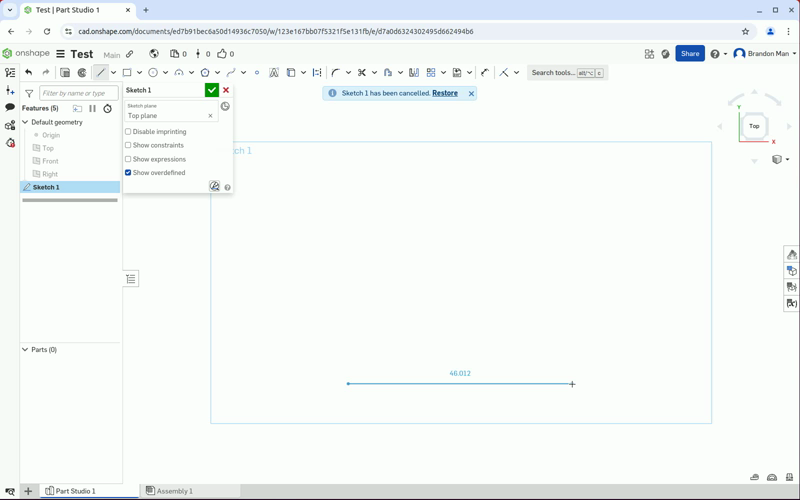
click(572, 383)
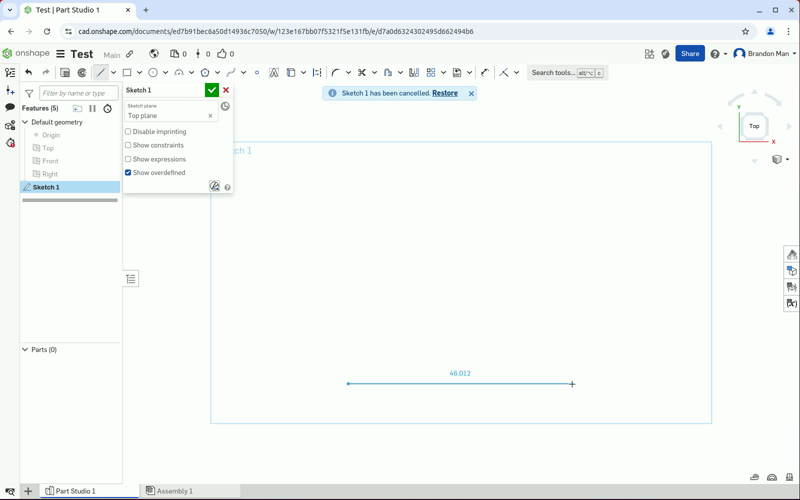
key_up(shift)
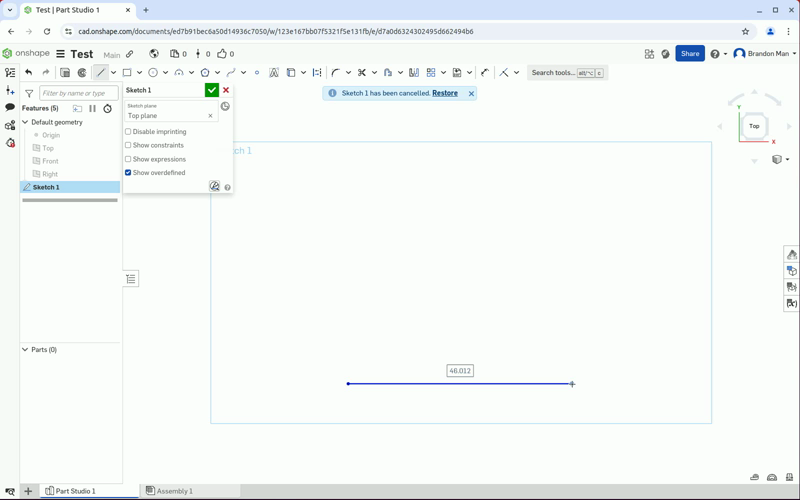
key_down(shift)
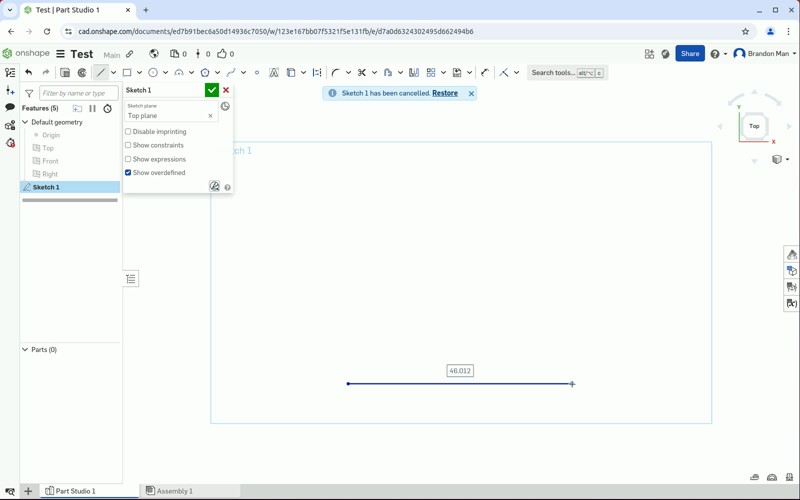
mouse_move(572, 183)
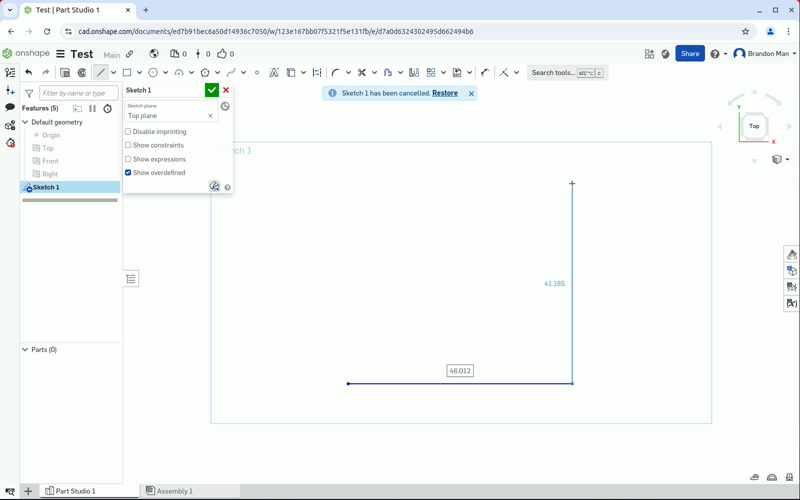
click(572, 183)
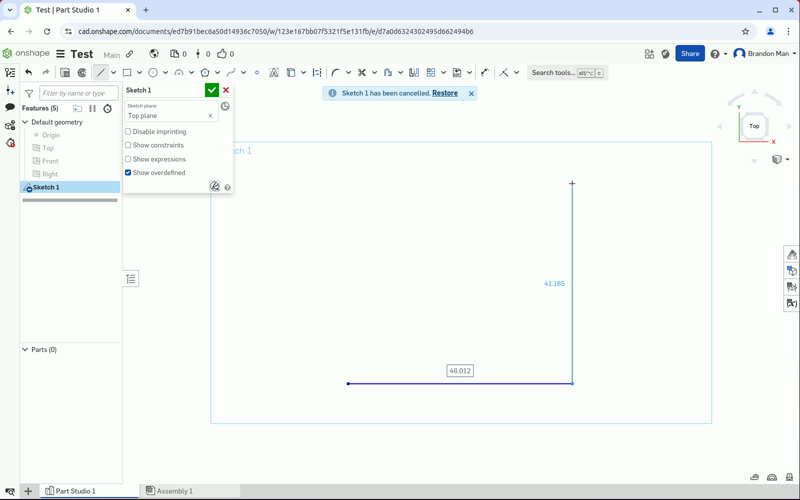
key_up(shift)
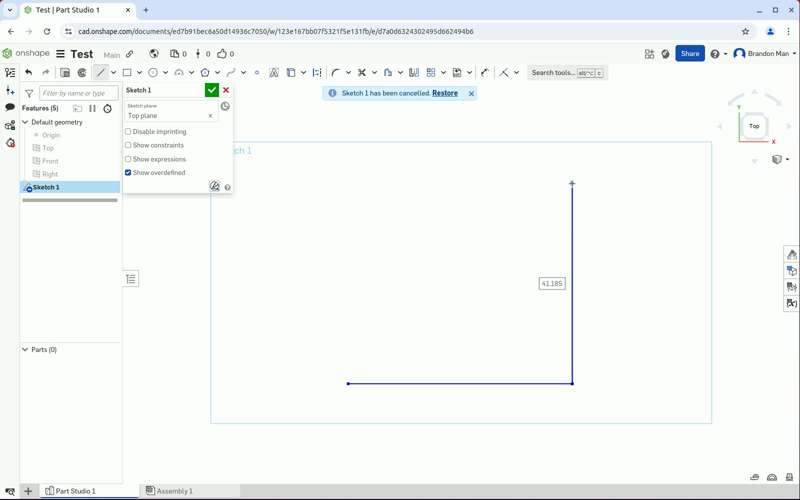
key_down(shift)
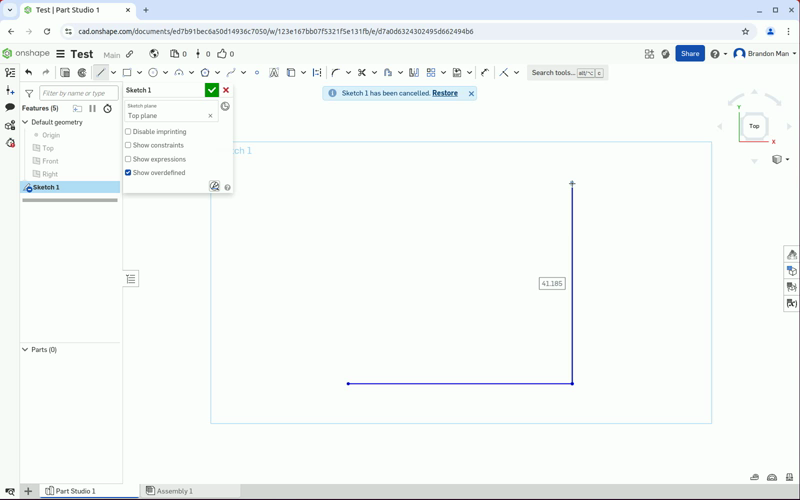
mouse_move(348, 183)
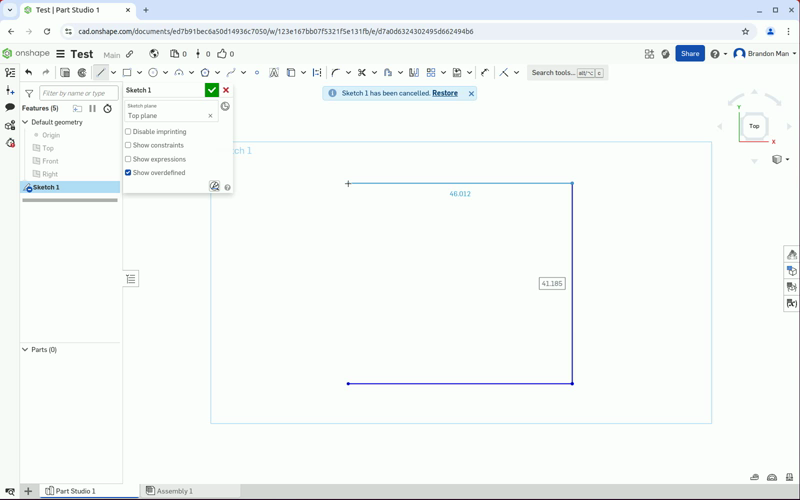
click(348, 183)
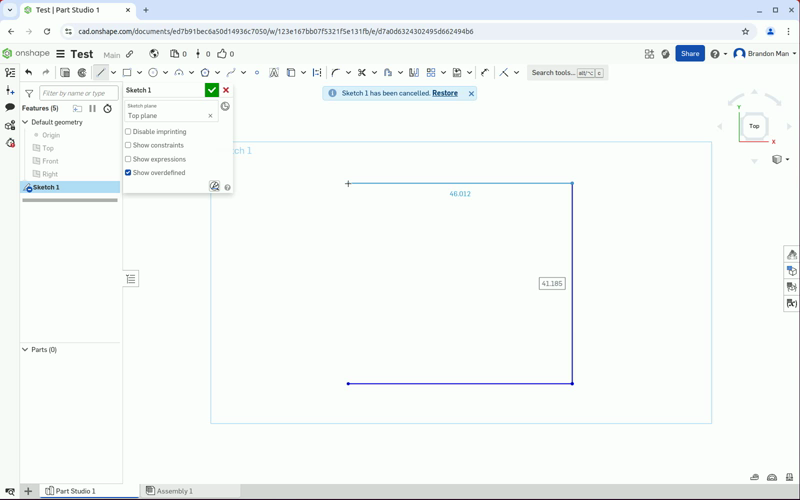
key_up(shift)
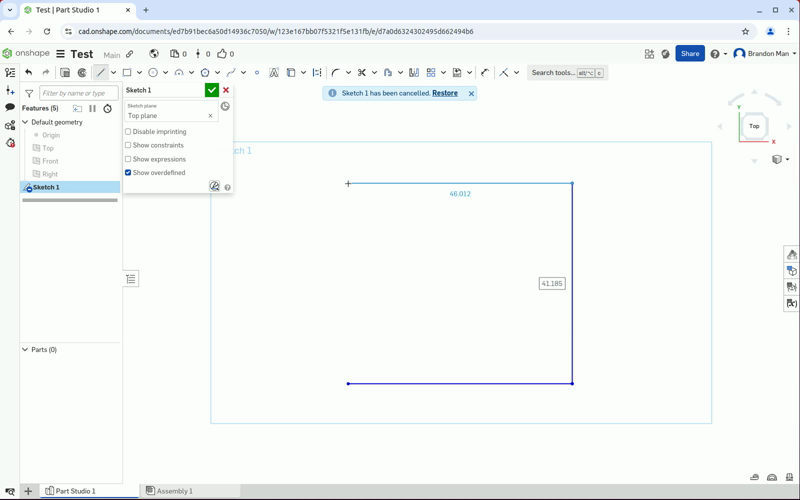
key_down(shift)
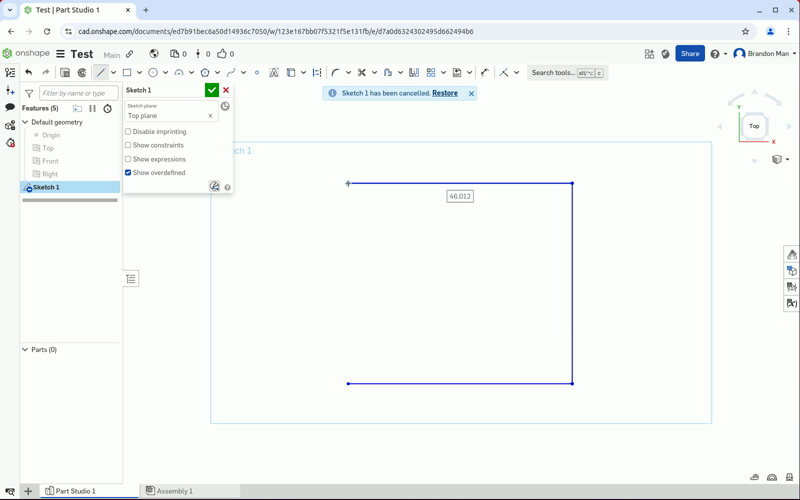
mouse_move(348, 383)
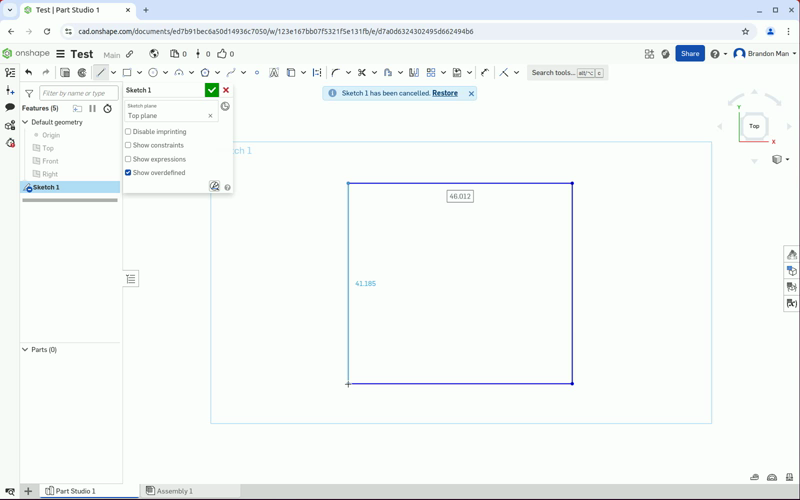
key_up(shift)
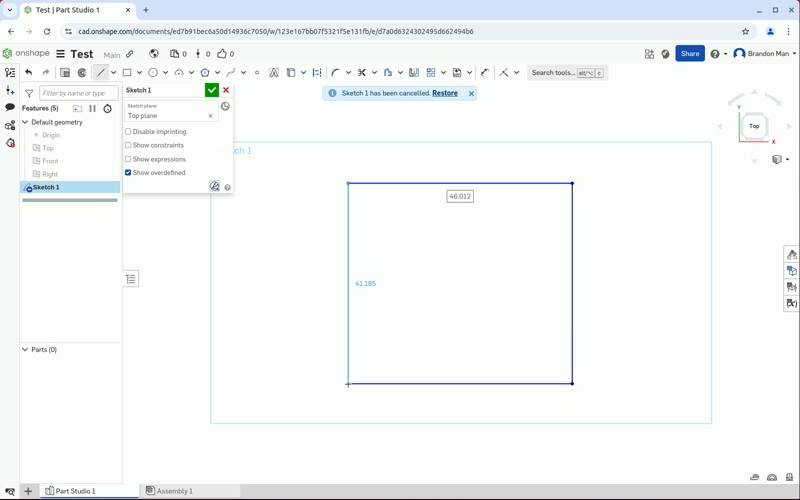
click(348, 383)
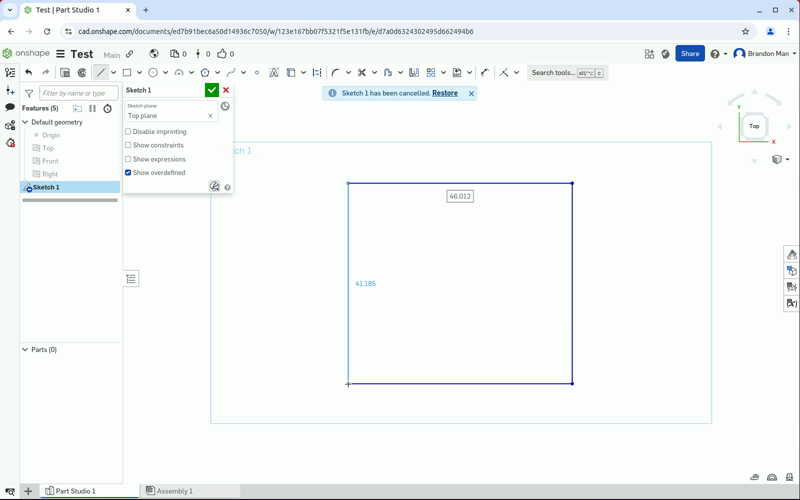
key(esc)
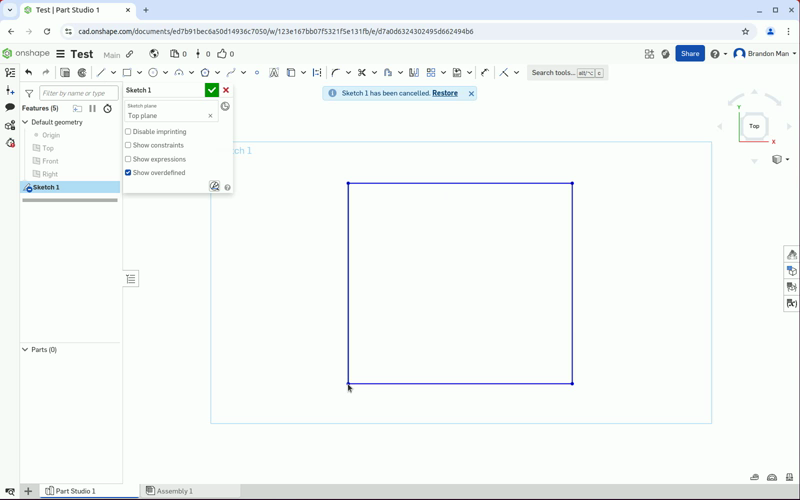
key(l)
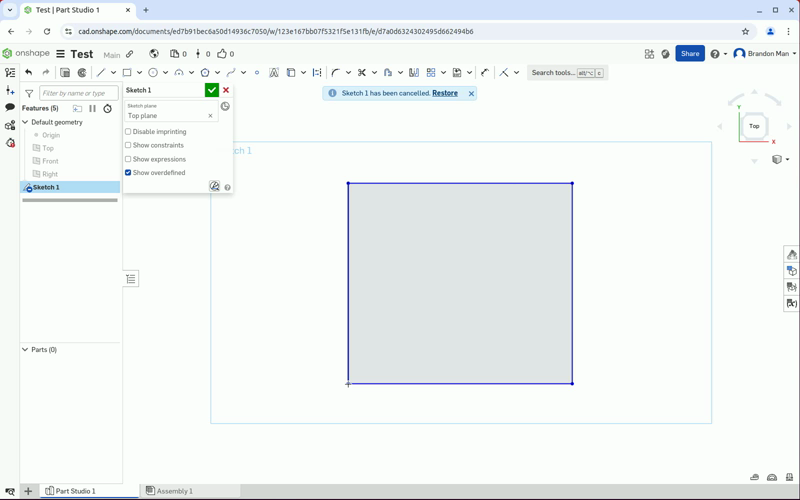
key_down(shift)
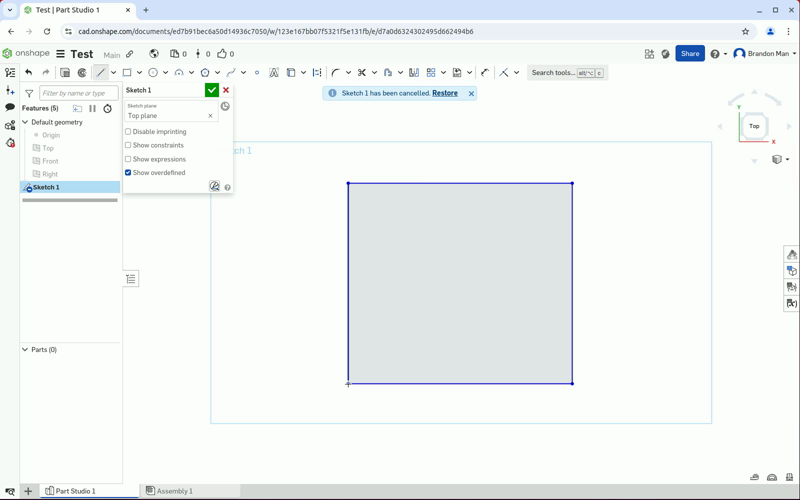
mouse_move(411, 324)
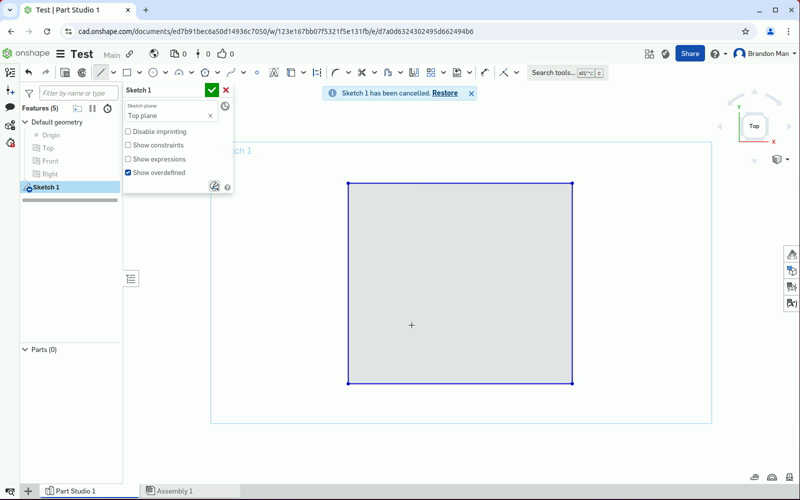
click(411, 324)
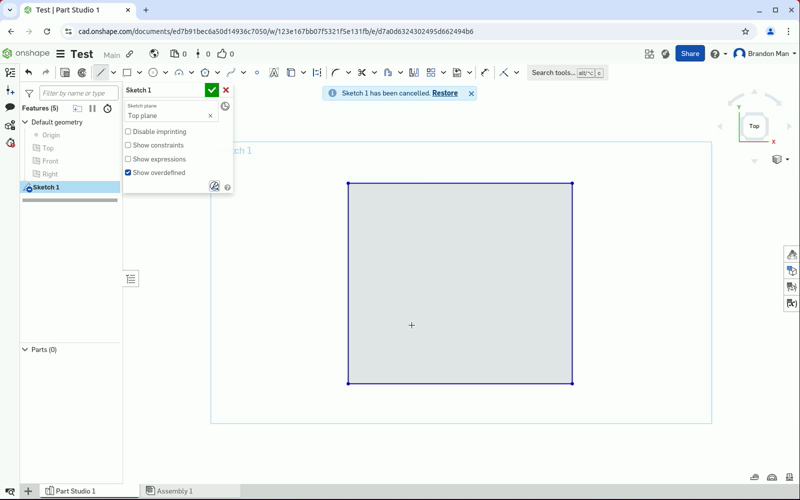
key_up(shift)
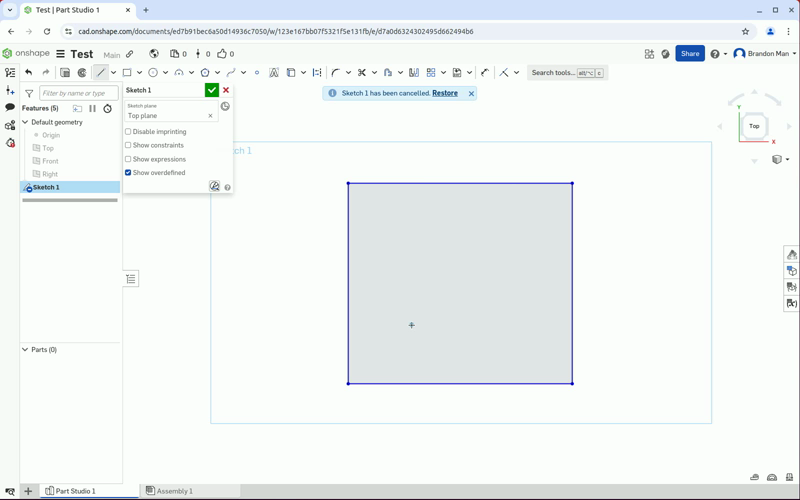
key_down(shift)
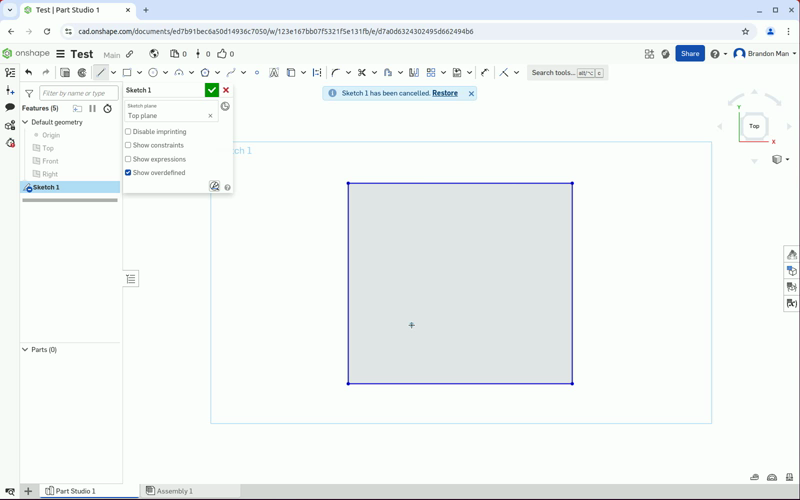
mouse_move(508, 324)
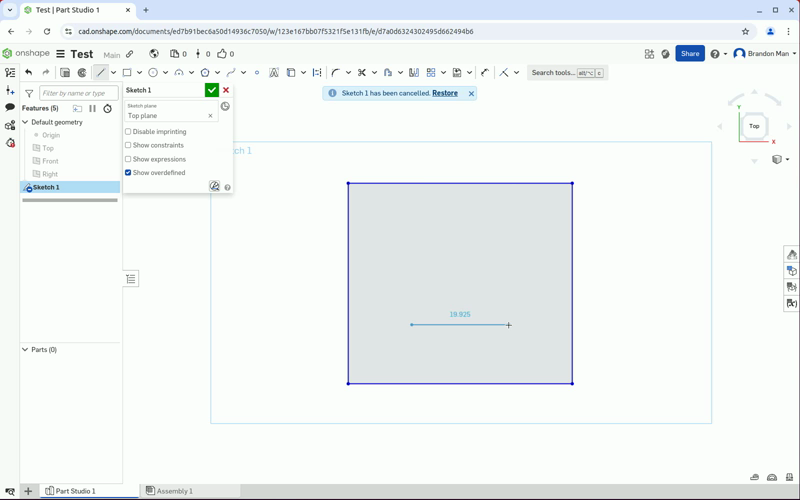
click(508, 324)
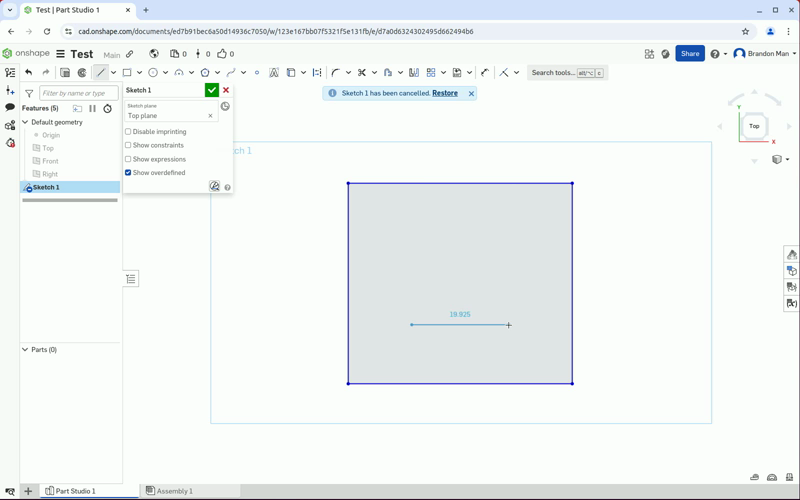
key_up(shift)
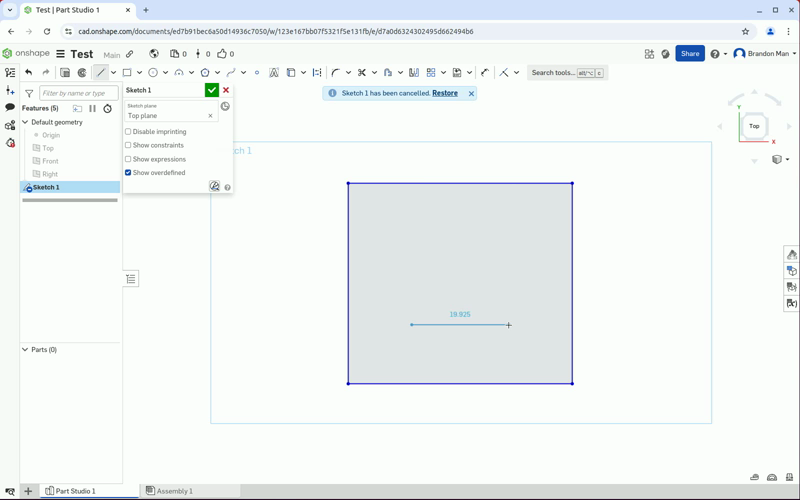
key_down(shift)
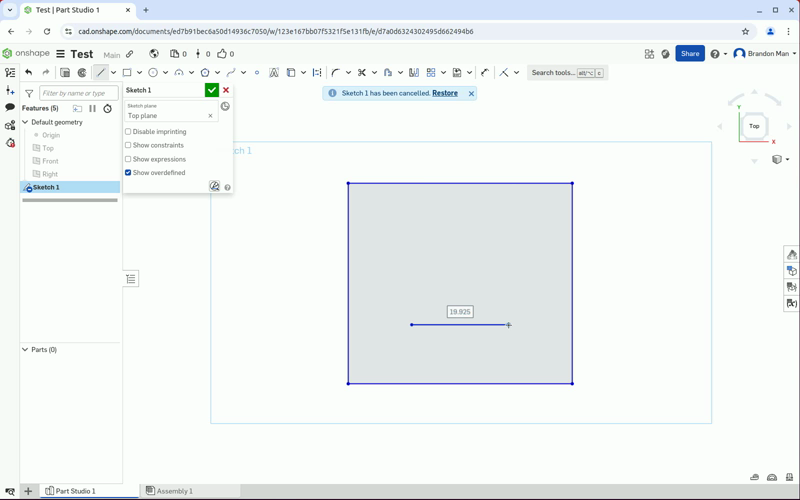
mouse_move(508, 242)
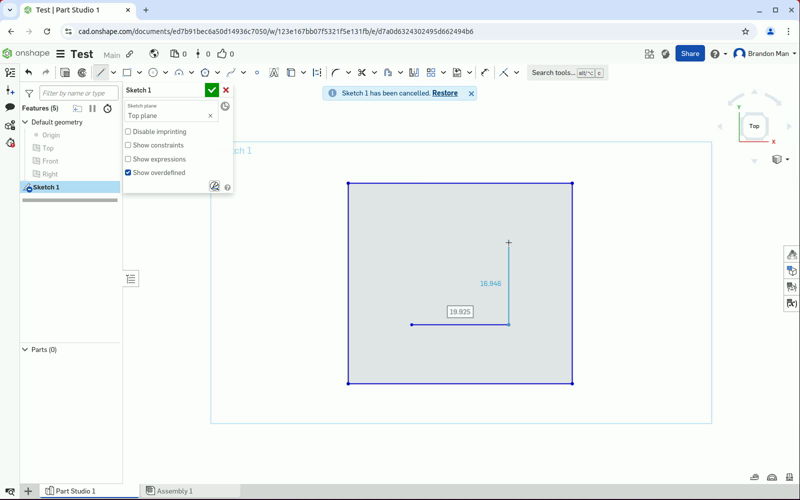
click(508, 242)
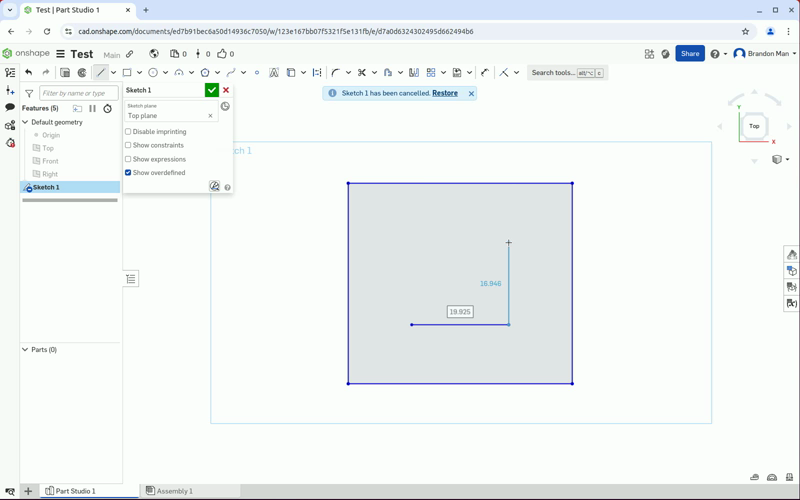
key_up(shift)
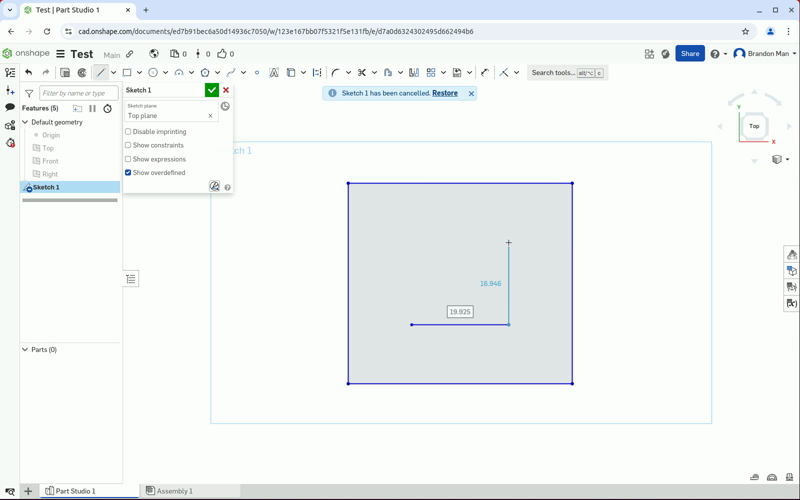
key_down(shift)
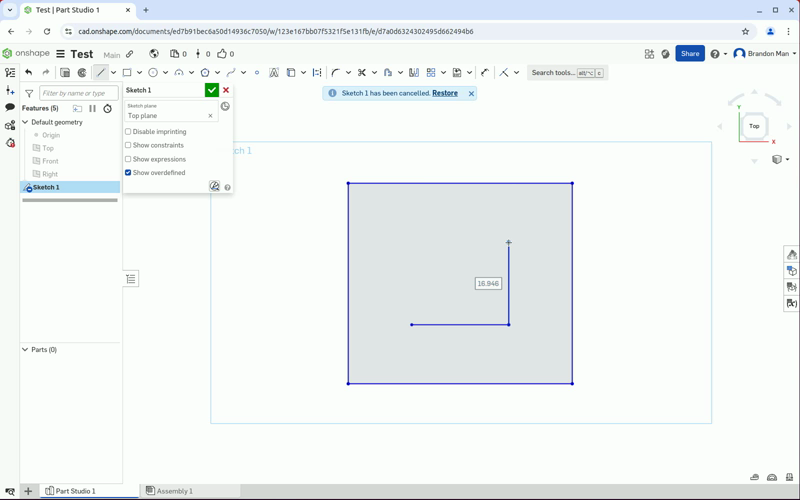
mouse_move(411, 242)
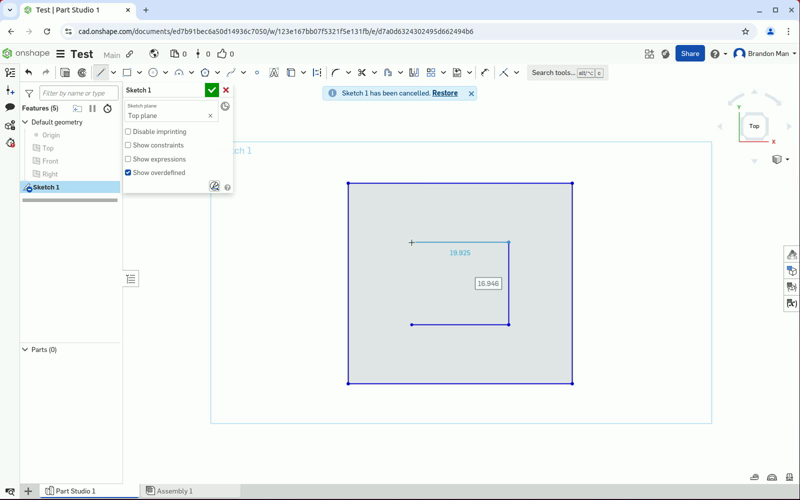
click(411, 242)
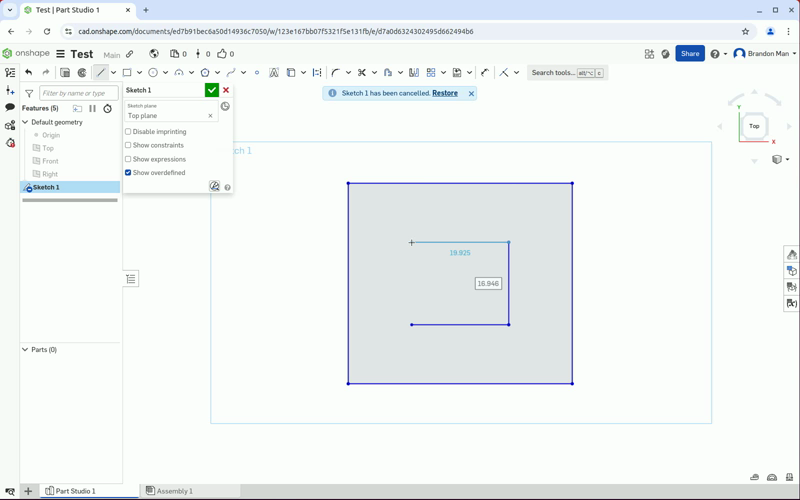
key_up(shift)
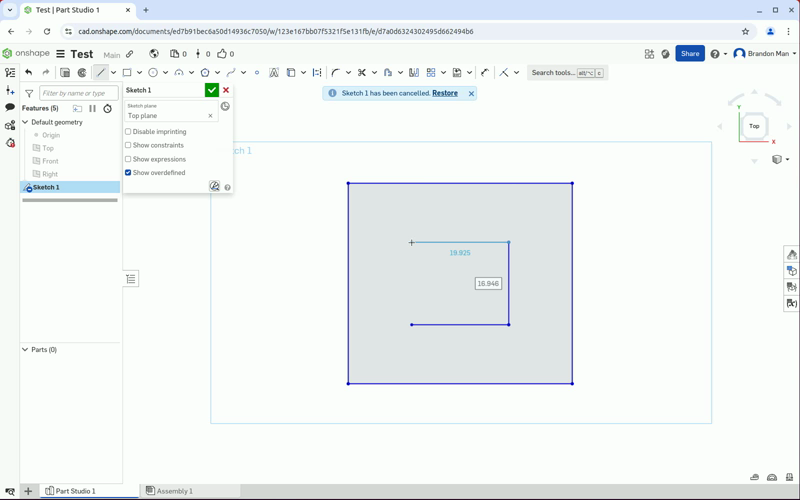
key_down(shift)
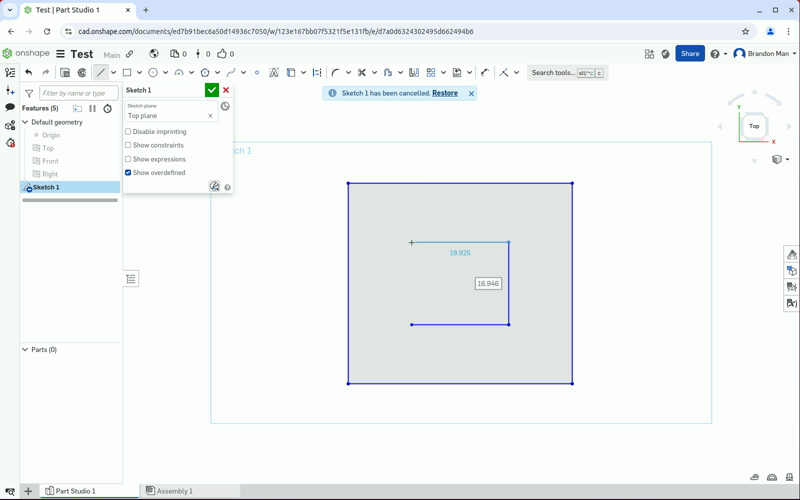
mouse_move(411, 324)
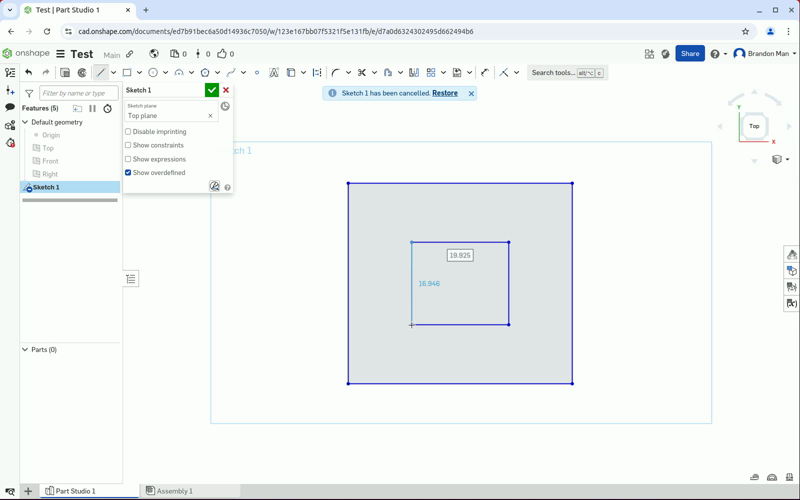
key_up(shift)
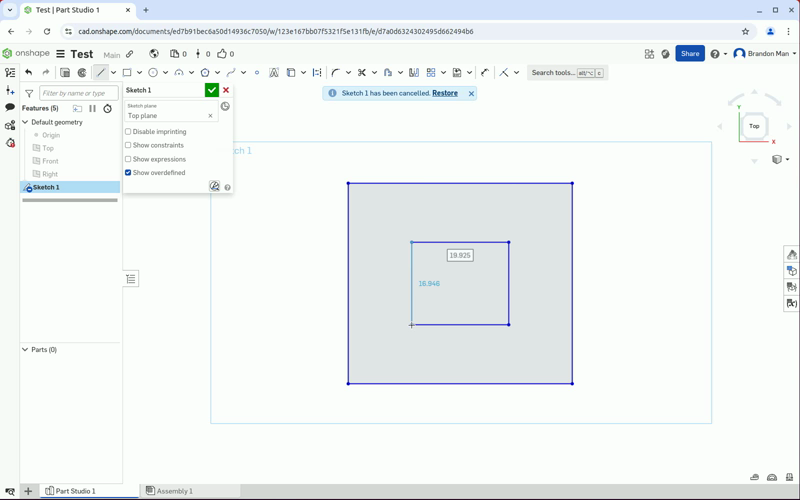
click(411, 324)
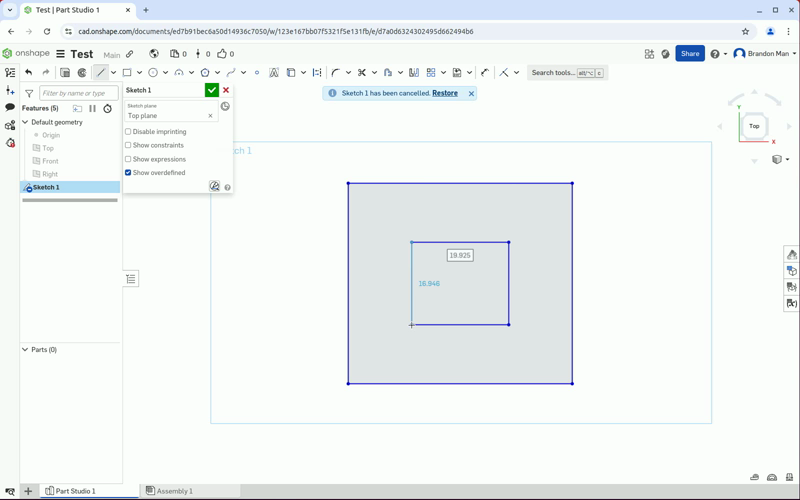
key(esc)
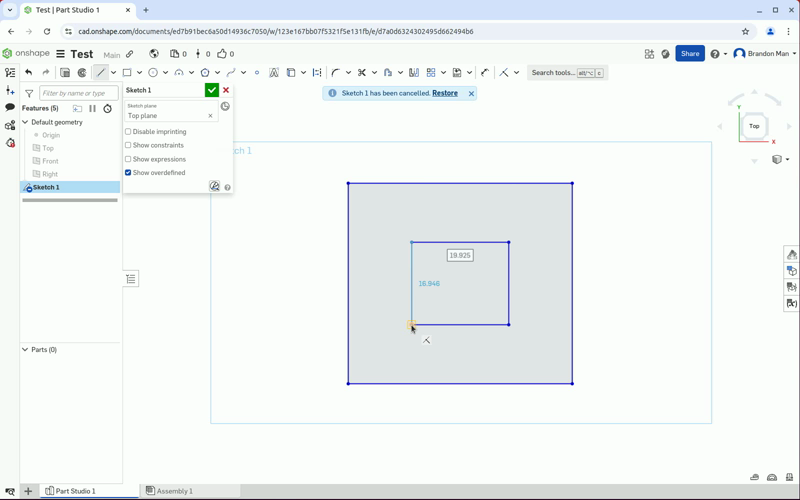
mouse_move(469, 349)
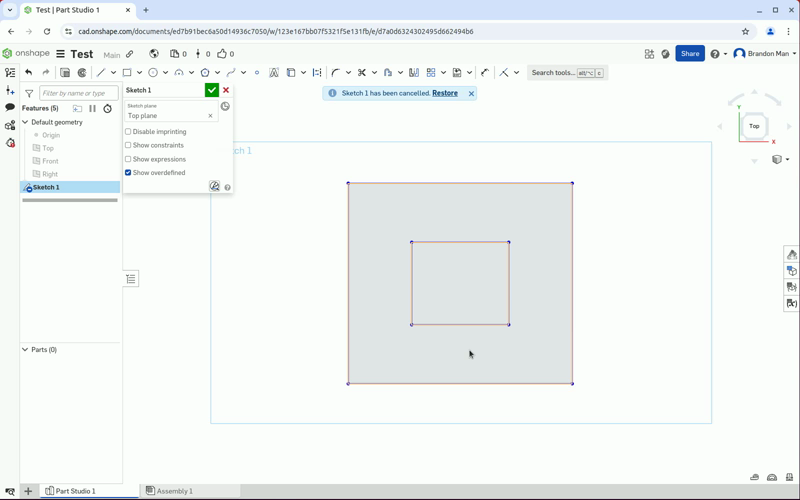
click(469, 349)
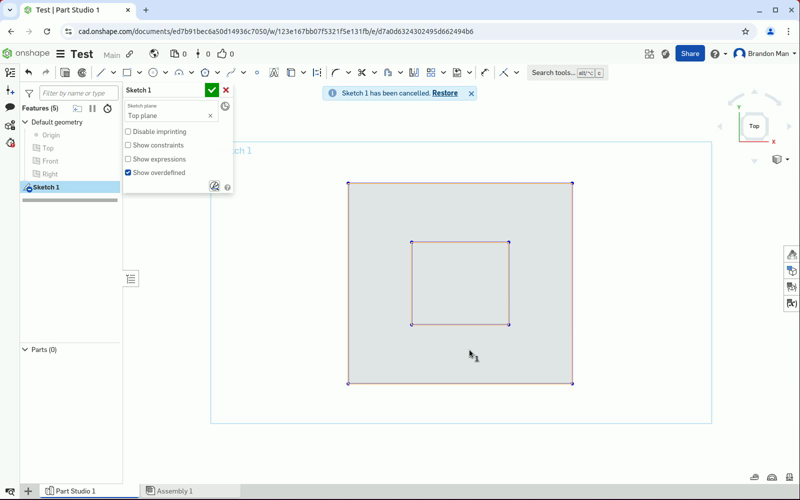
mouse_move(73, 352)
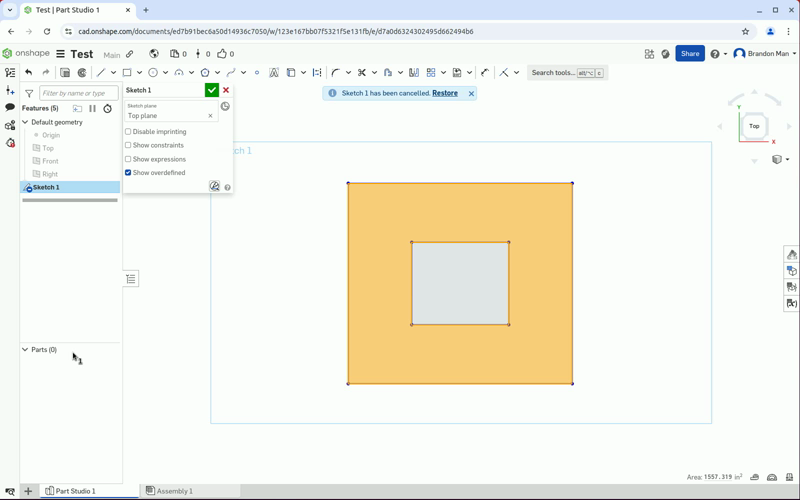
key(shift+y)
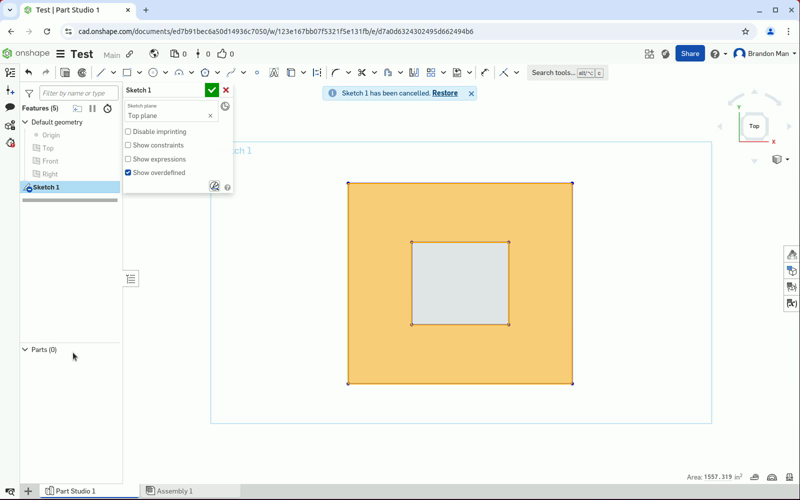
key(shift+e)
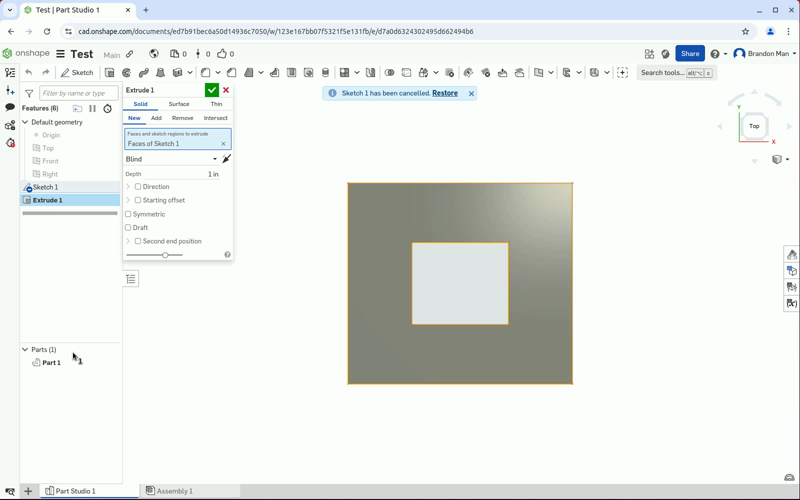
mouse_move(143, 106)
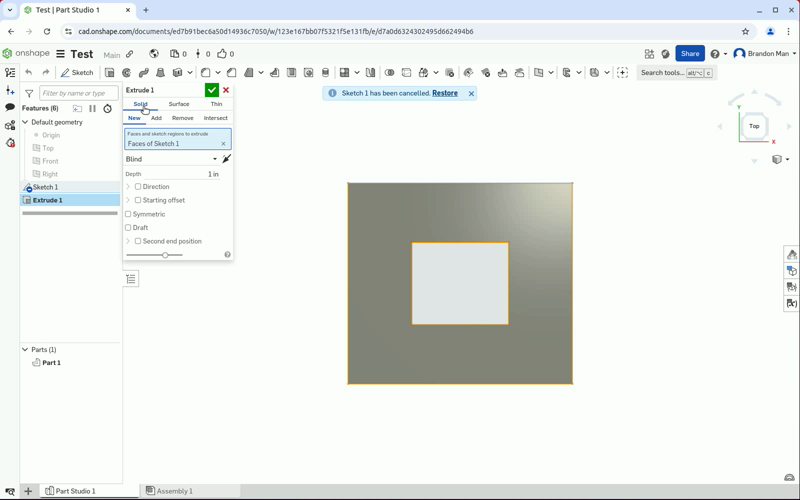
click(143, 106)
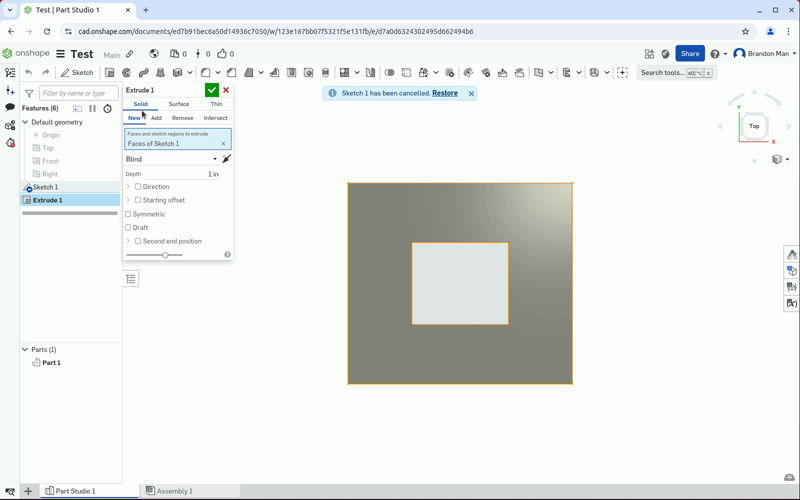
mouse_move(137, 120)
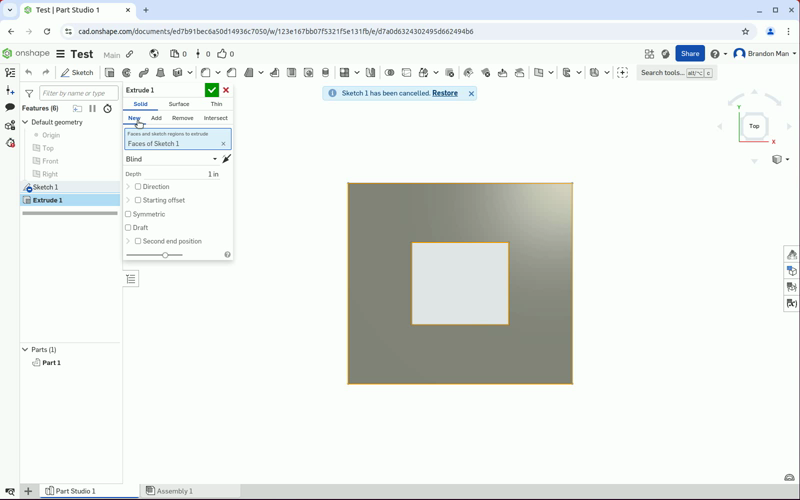
click(137, 120)
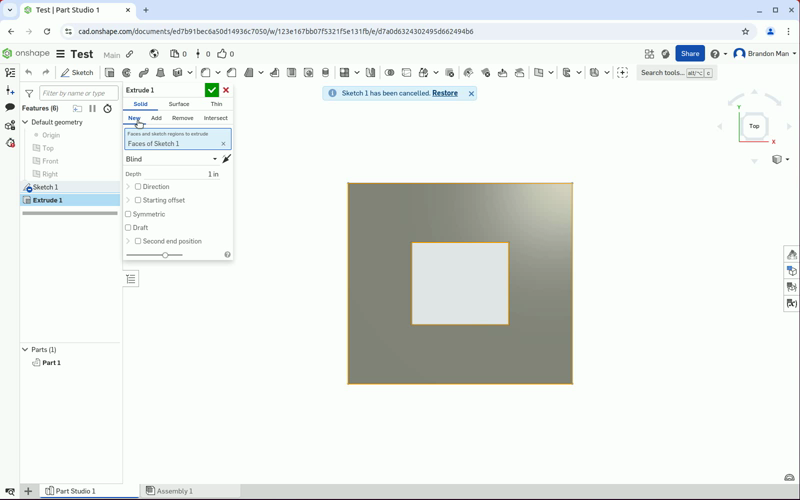
key(tab, 4)
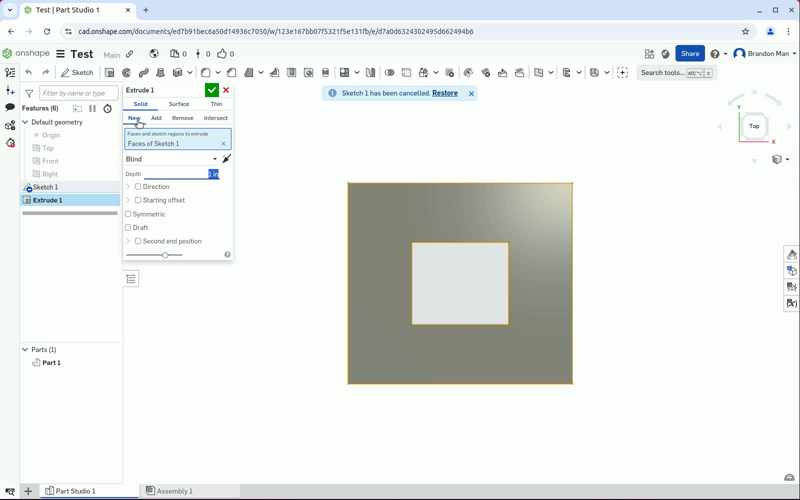
text(5.536)
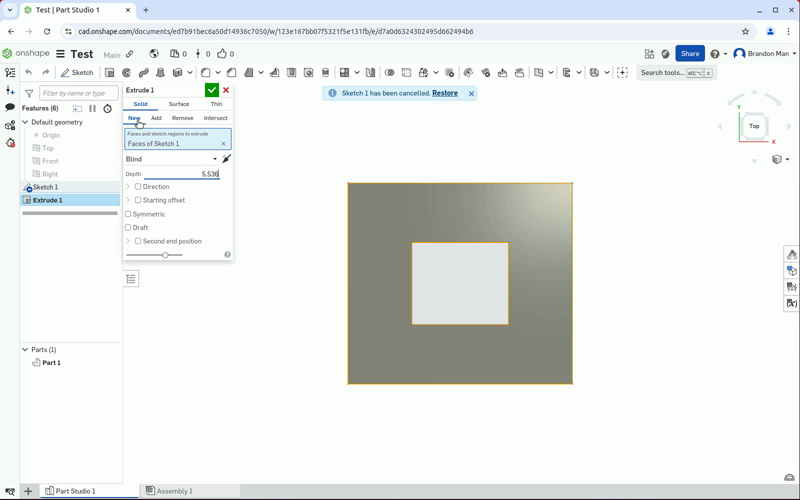
key(enter)
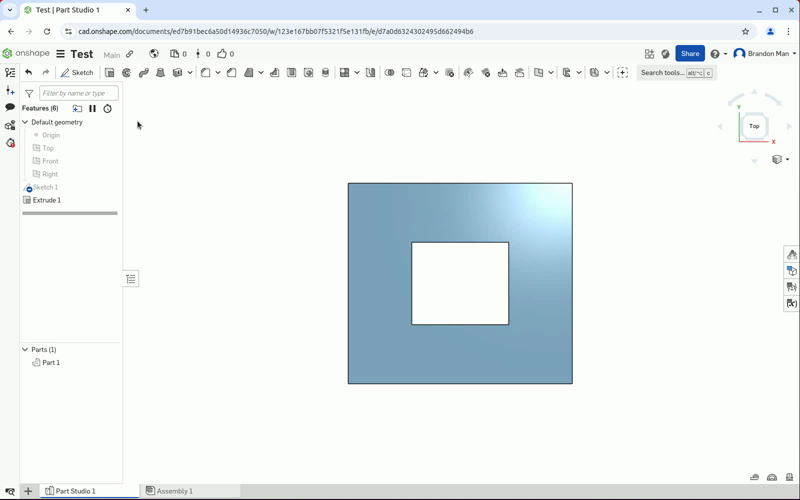
key(shift+h)
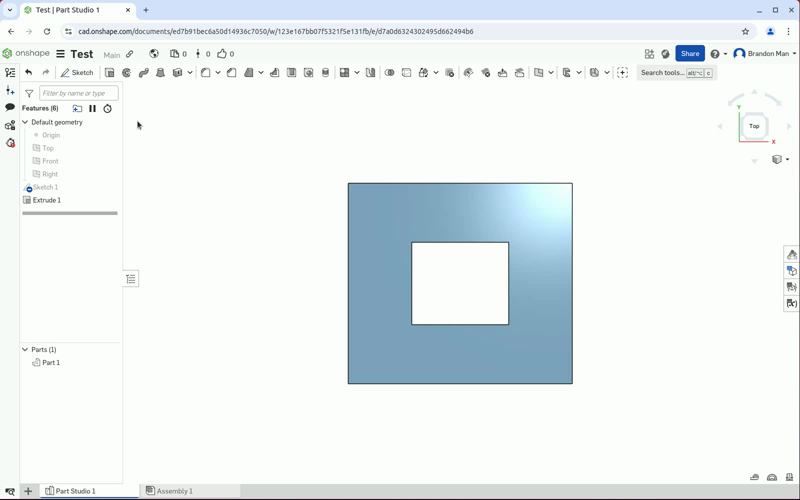
key(shift+h)
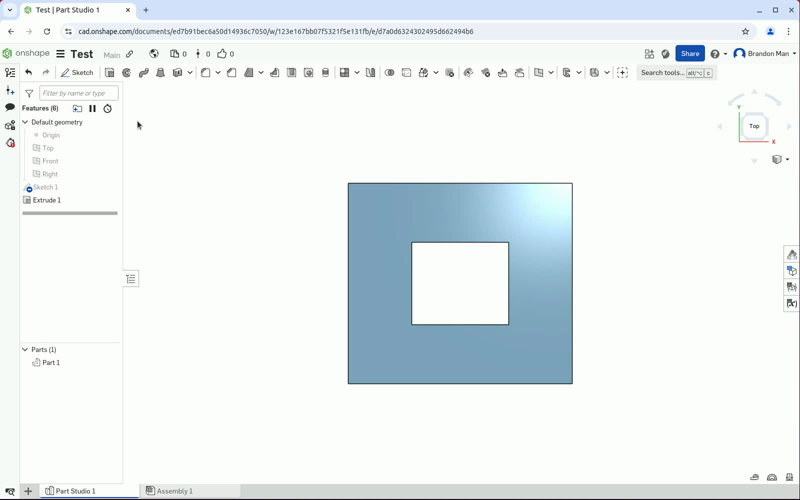
mouse_move(73, 189)
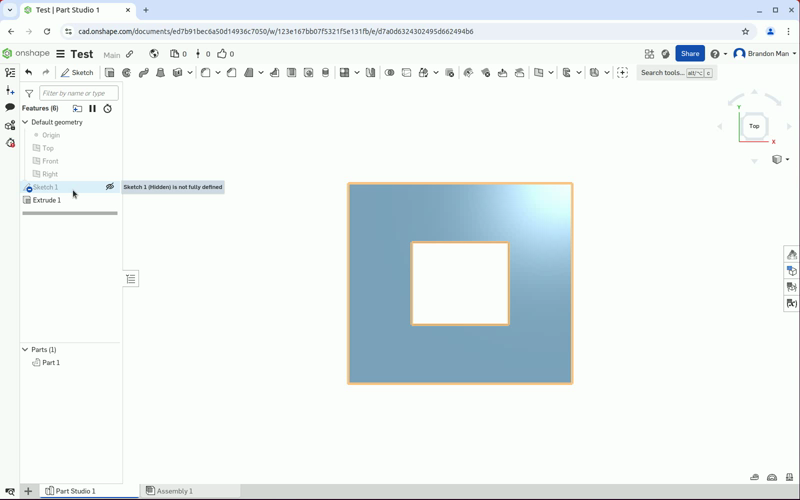
click(73, 189)
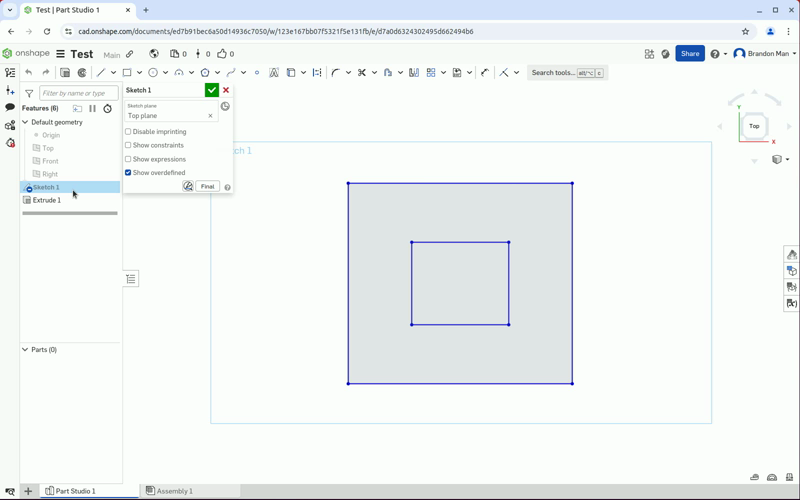
mouse_move(229, 92)
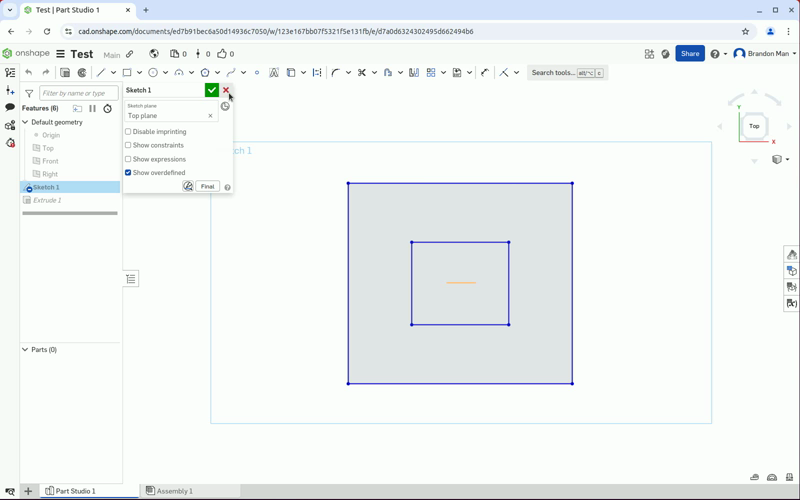
click(229, 92)
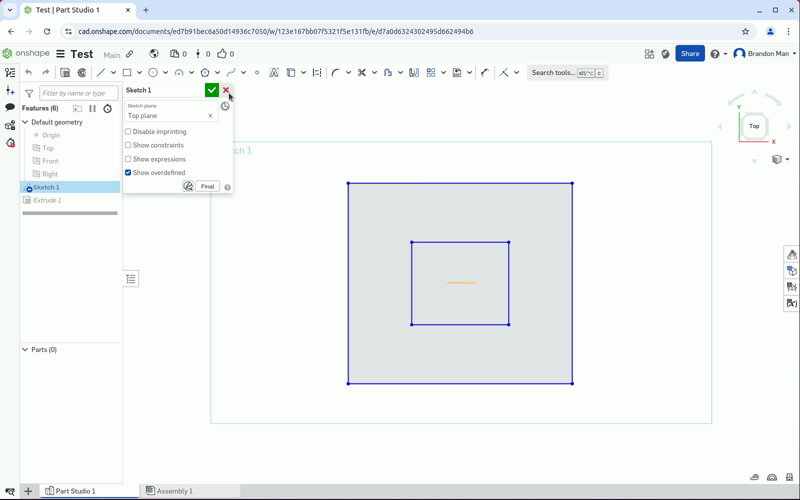
key(shift+s)
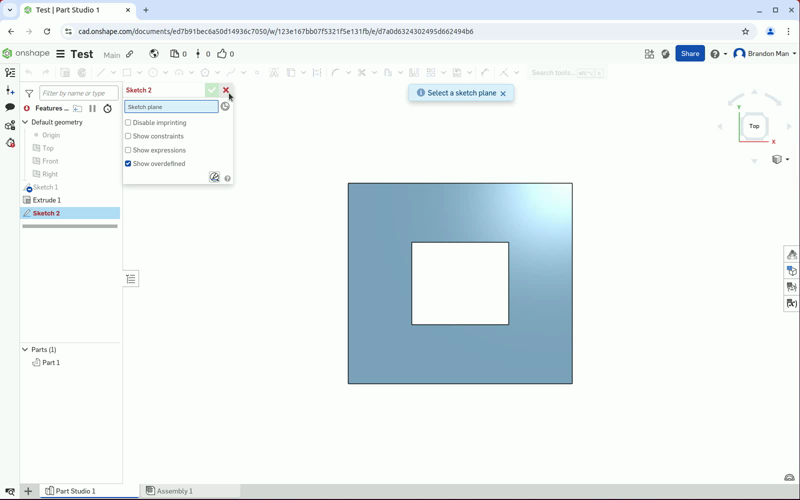
mouse_move(73, 150)
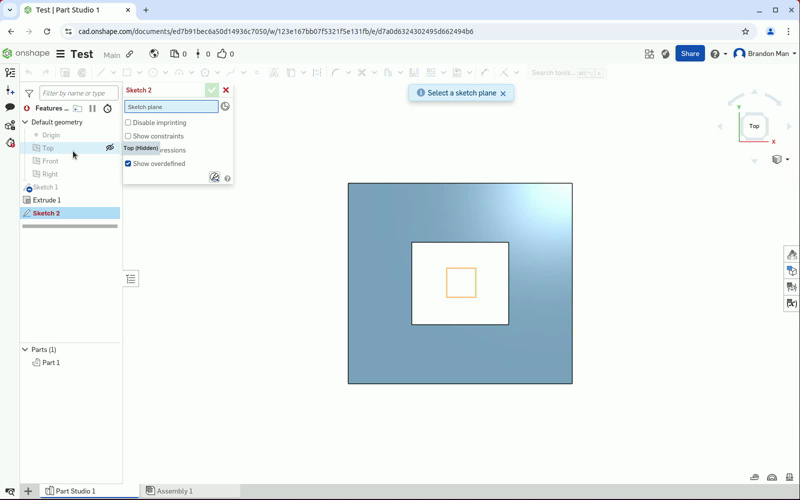
click(73, 150)
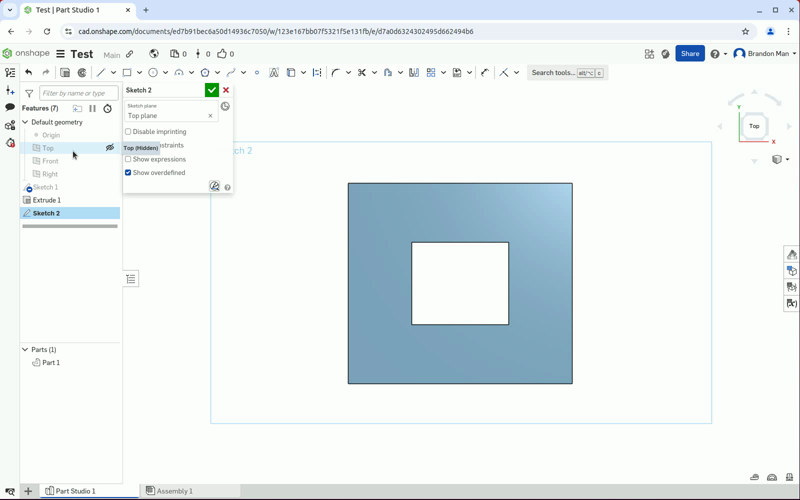
mouse_move(73, 352)
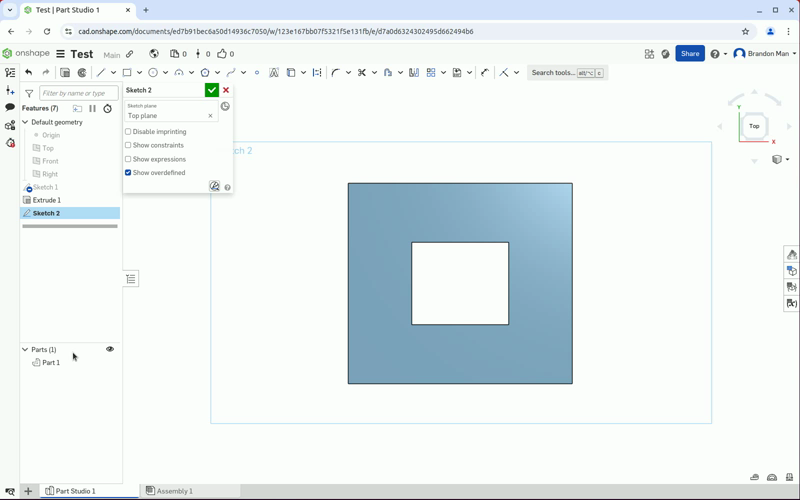
key(y)
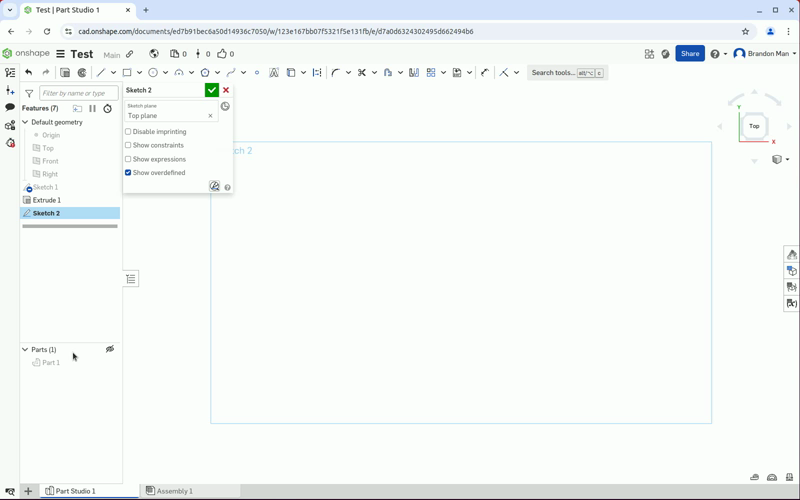
key(l)
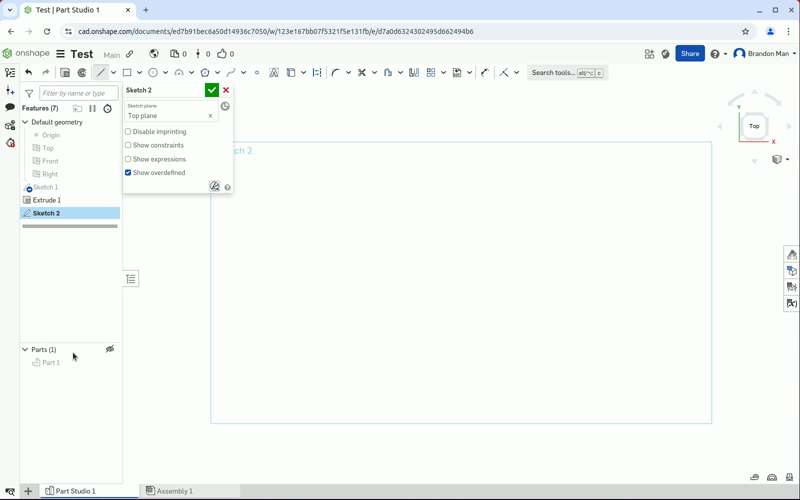
key_down(shift)
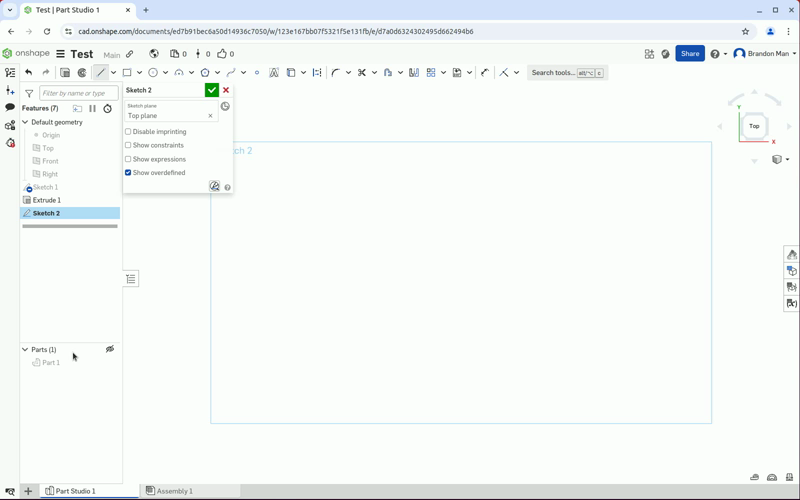
mouse_move(411, 325)
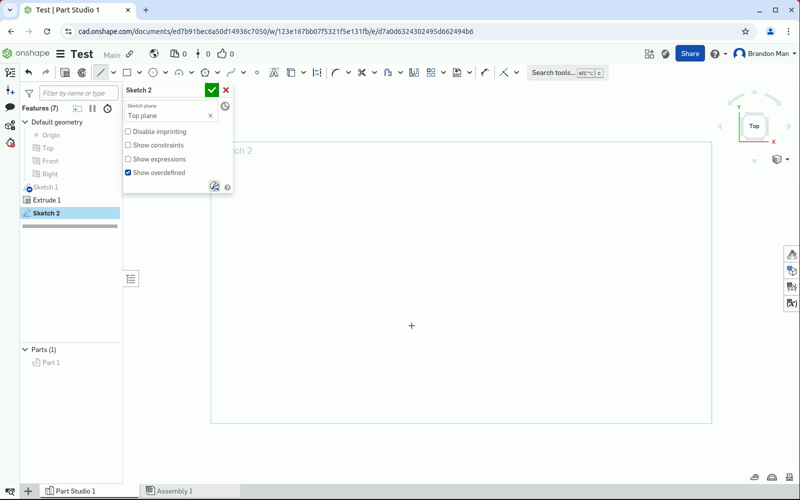
click(411, 325)
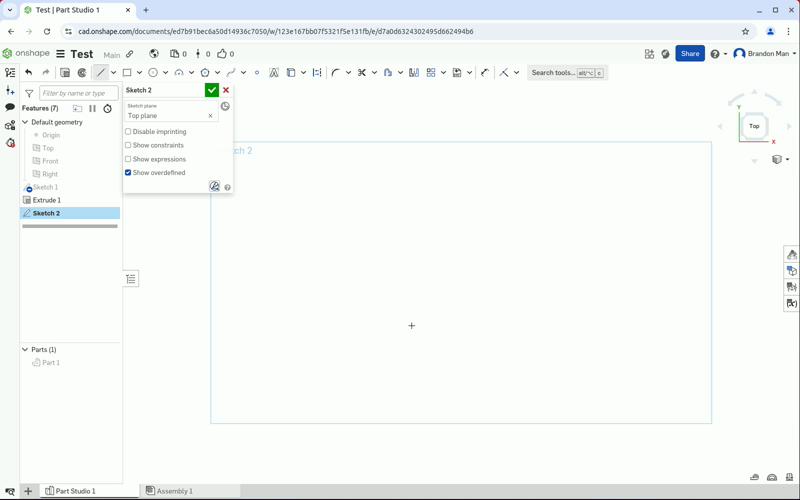
key_up(shift)
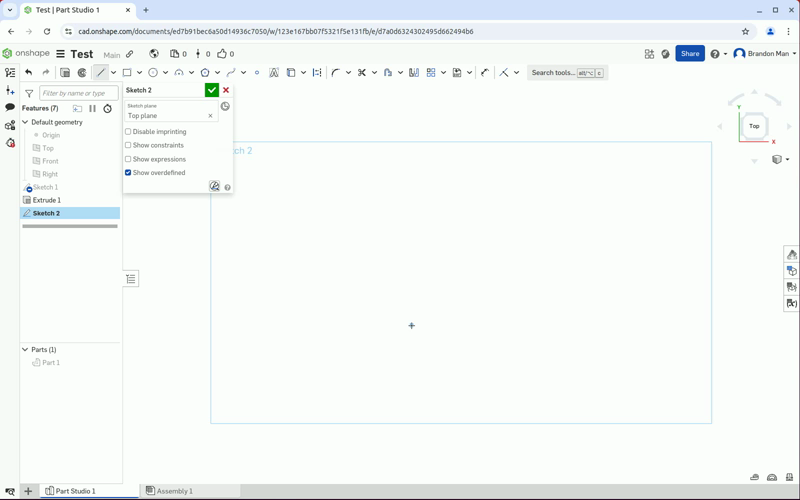
key_down(shift)
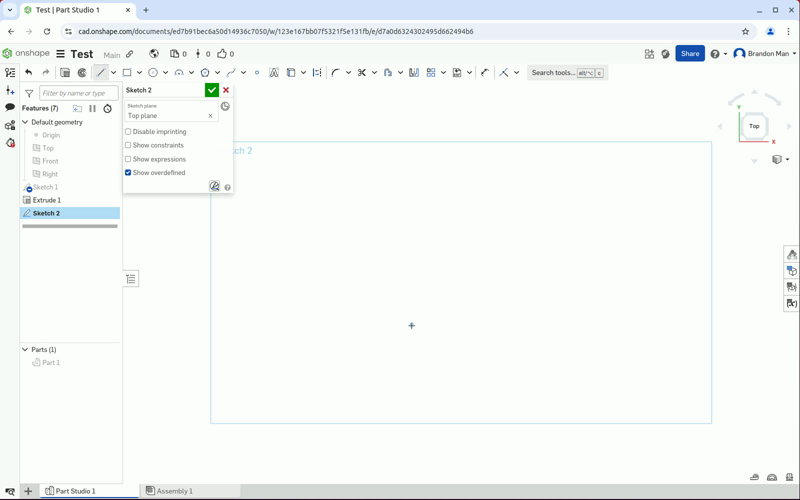
mouse_move(510, 325)
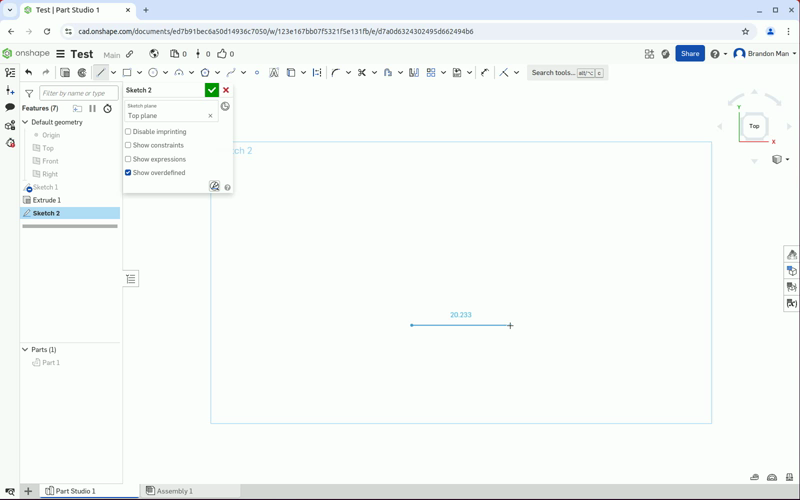
click(510, 325)
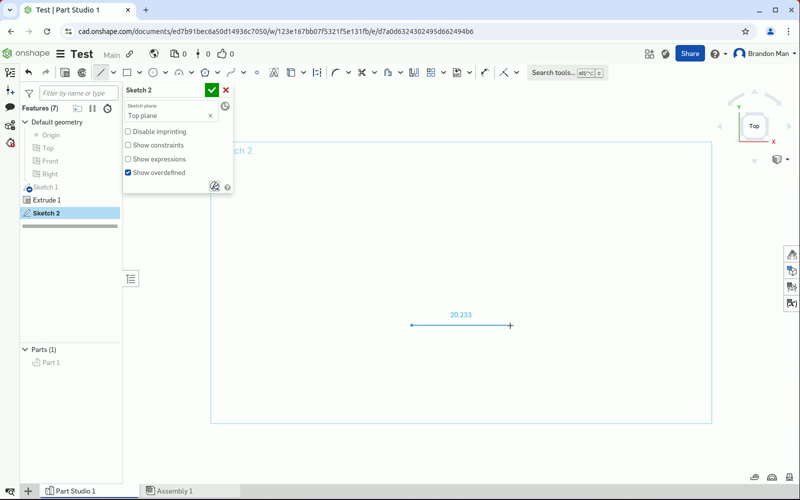
key_up(shift)
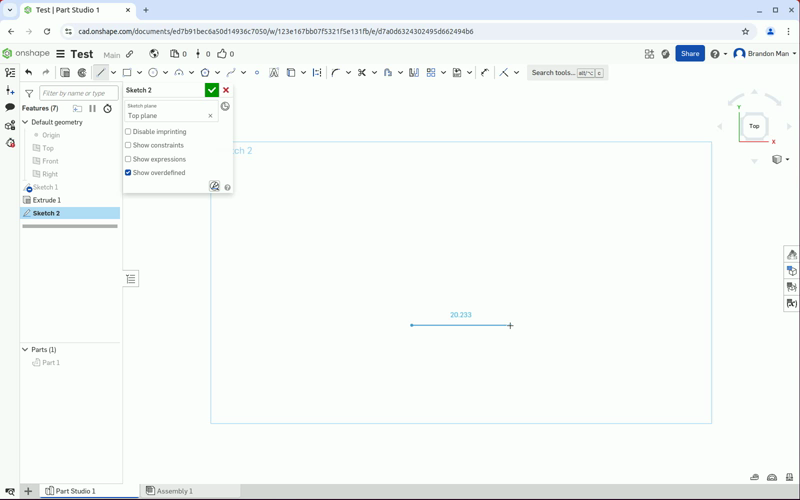
key_down(shift)
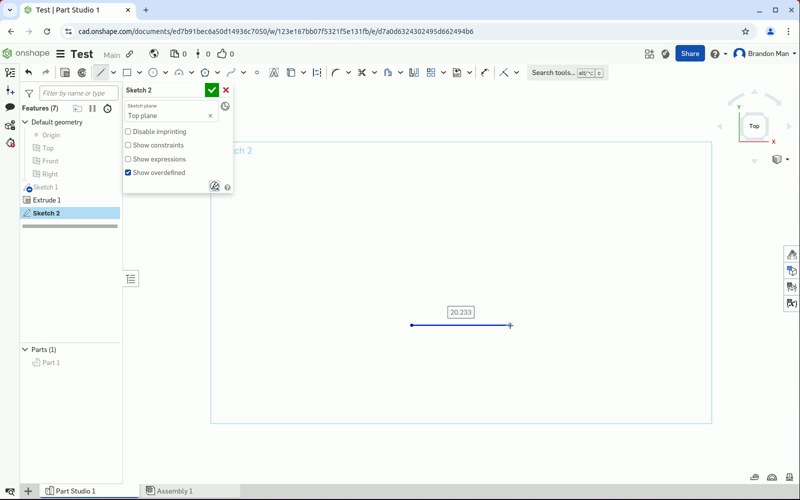
mouse_move(510, 240)
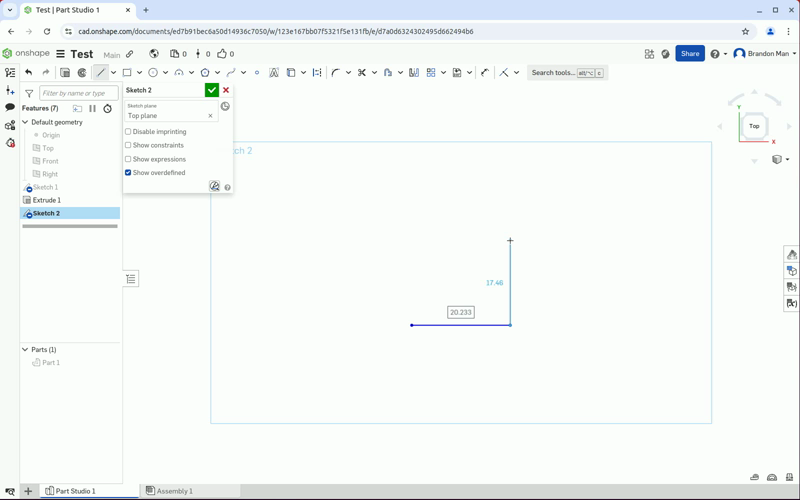
click(510, 240)
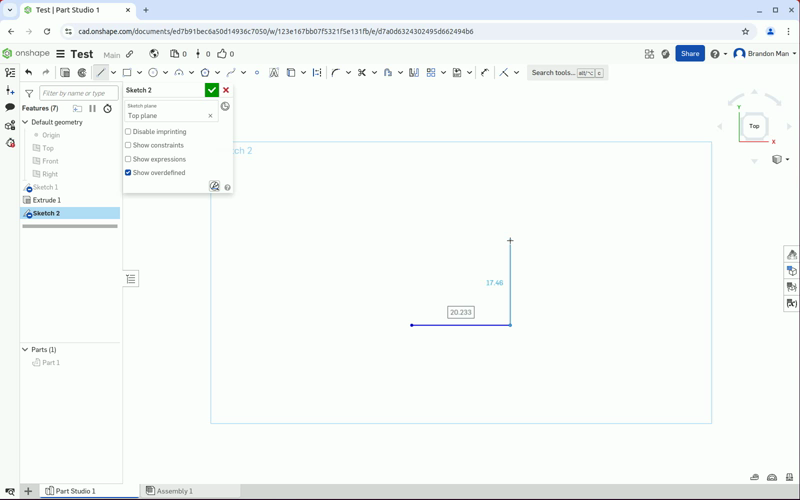
key_up(shift)
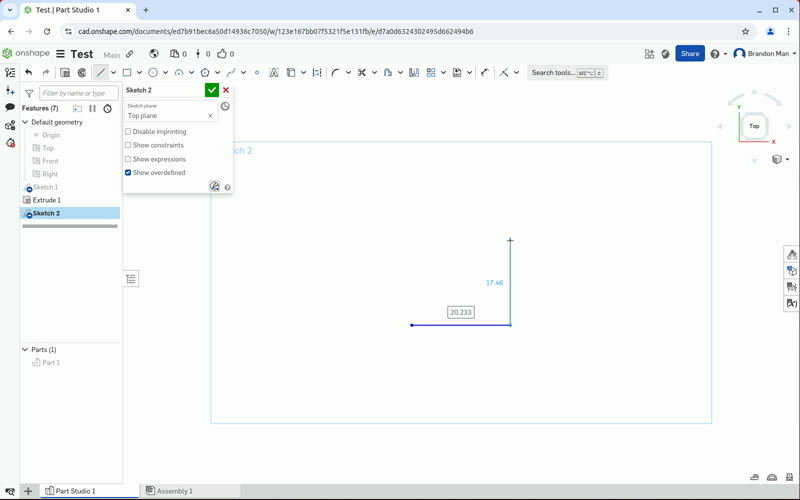
key_down(shift)
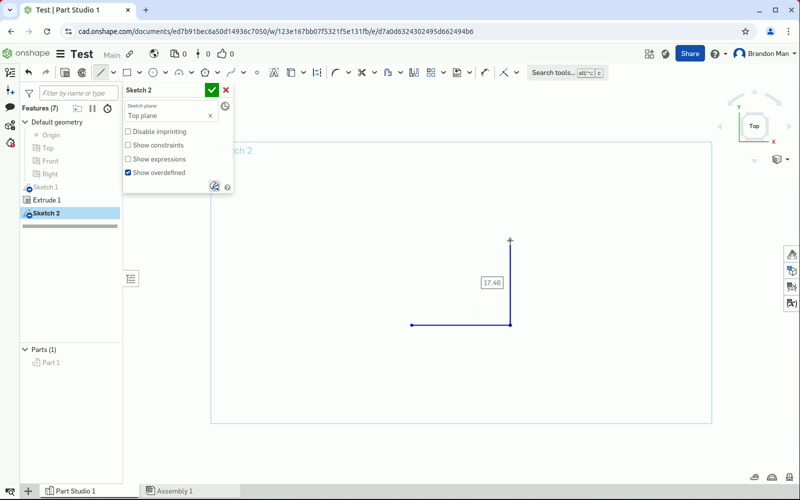
mouse_move(411, 240)
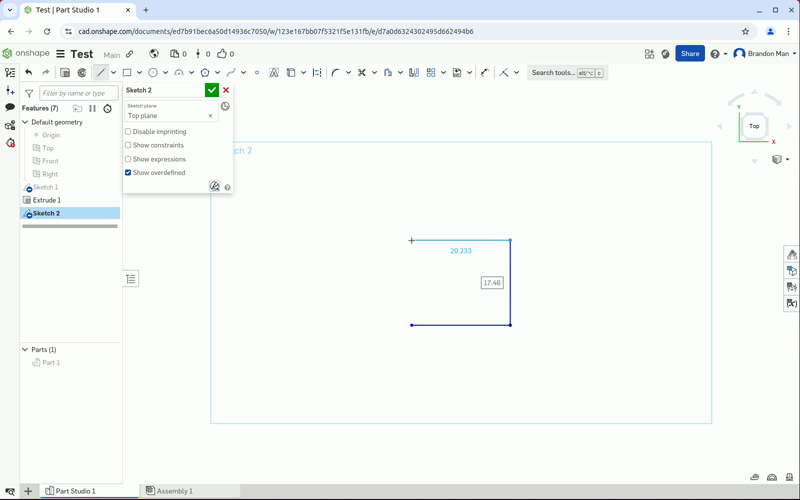
click(411, 240)
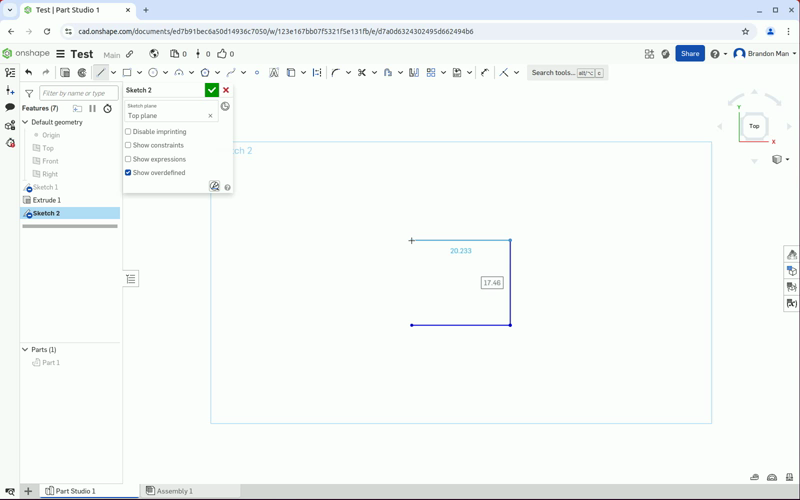
key_up(shift)
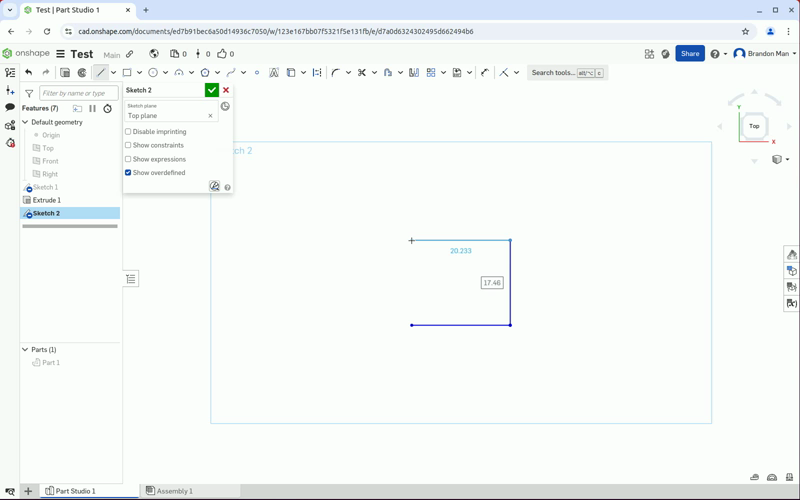
key_down(shift)
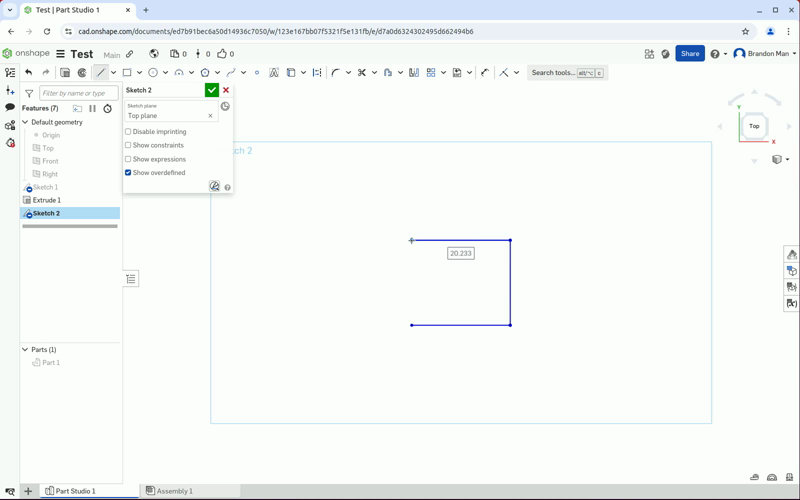
mouse_move(411, 325)
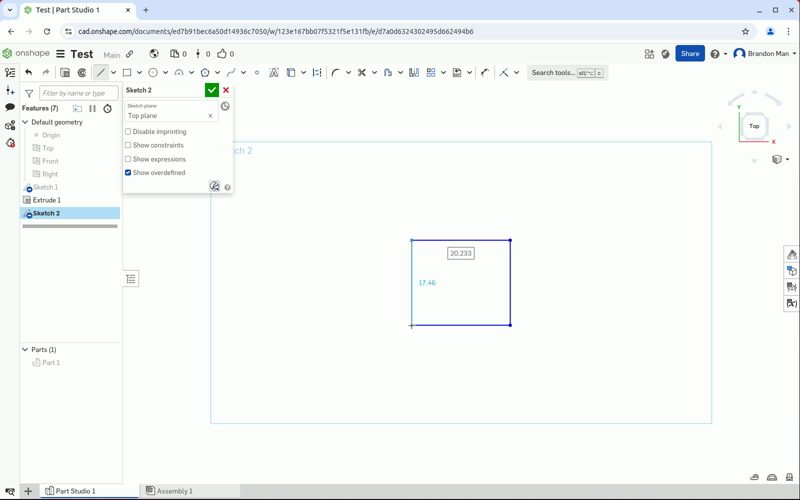
key_up(shift)
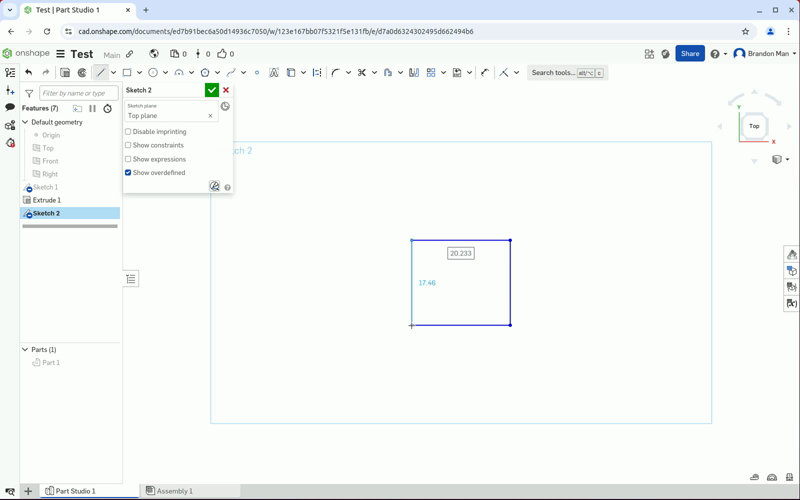
click(411, 325)
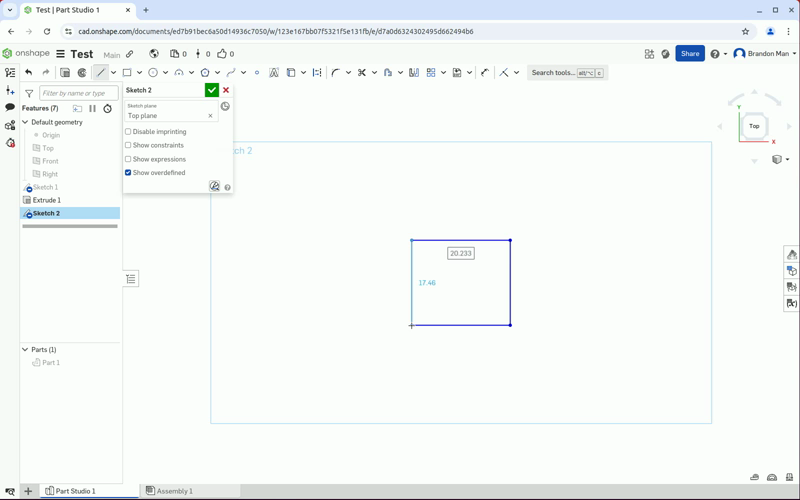
key(esc)
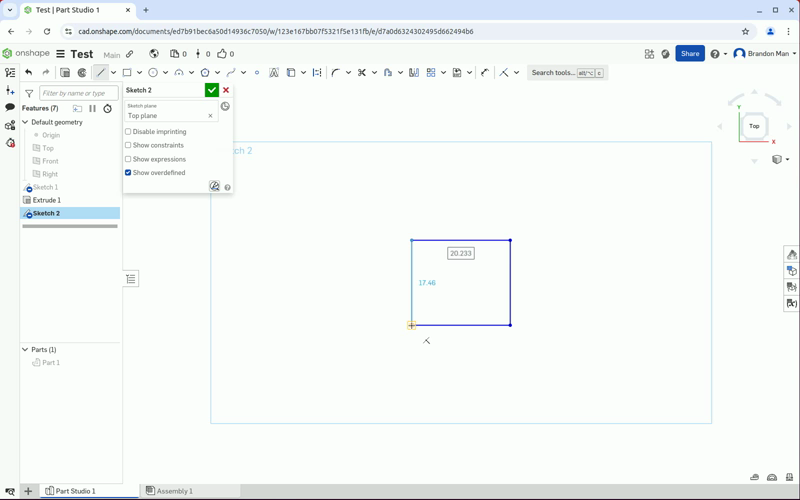
mouse_move(493, 283)
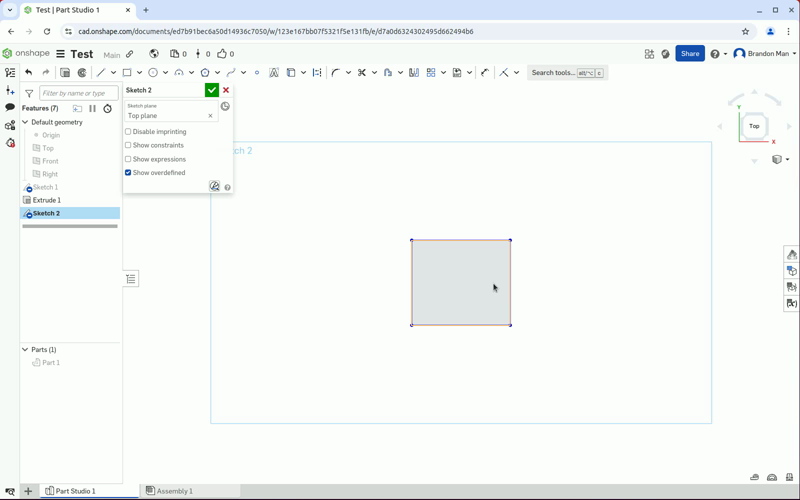
click(493, 283)
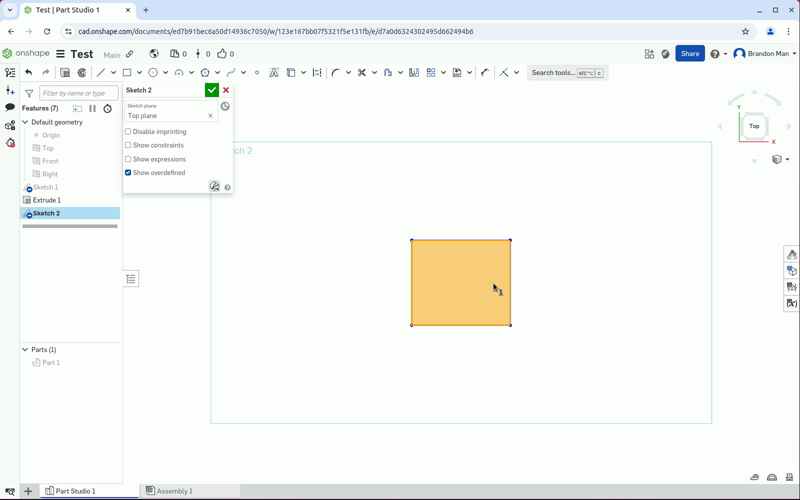
mouse_move(73, 352)
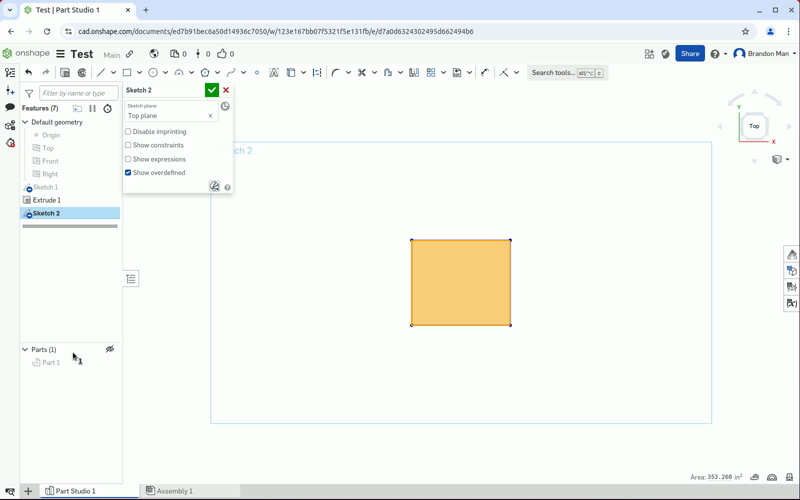
key(shift+y)
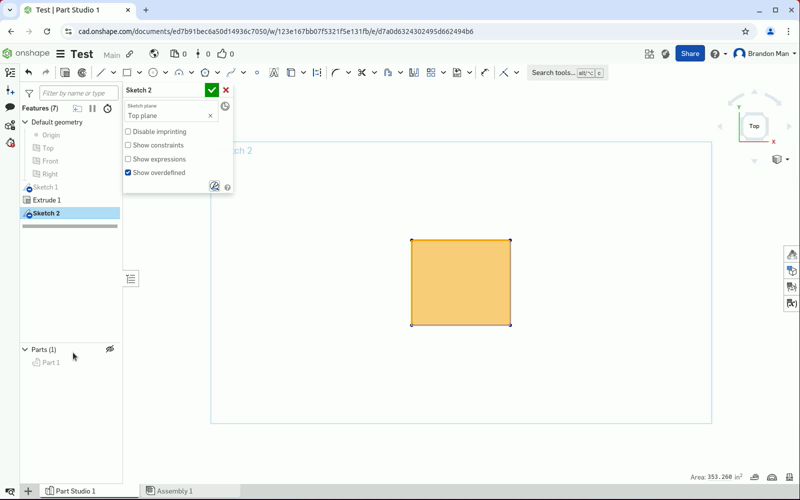
key(shift+e)
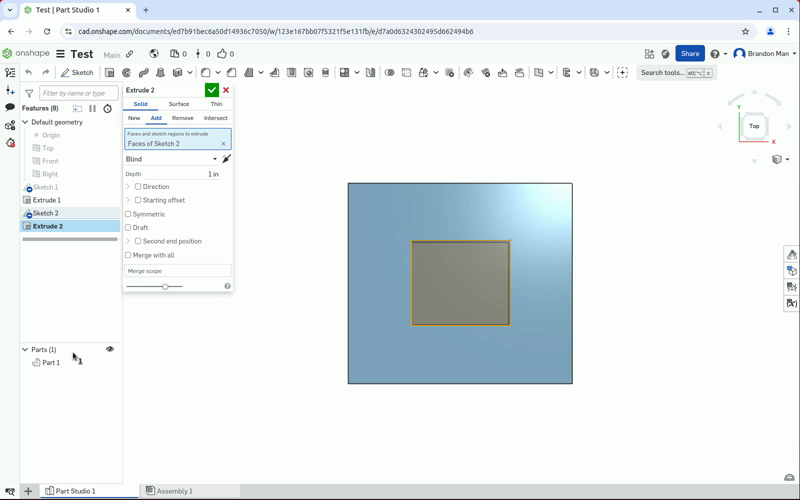
mouse_move(143, 106)
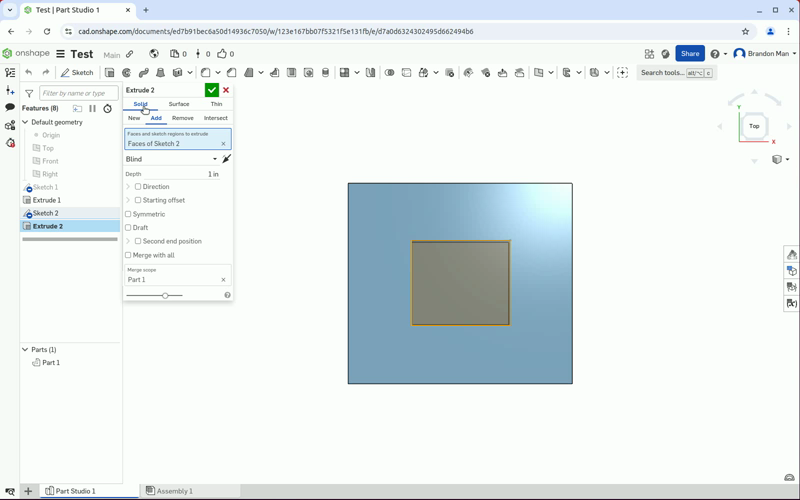
click(143, 106)
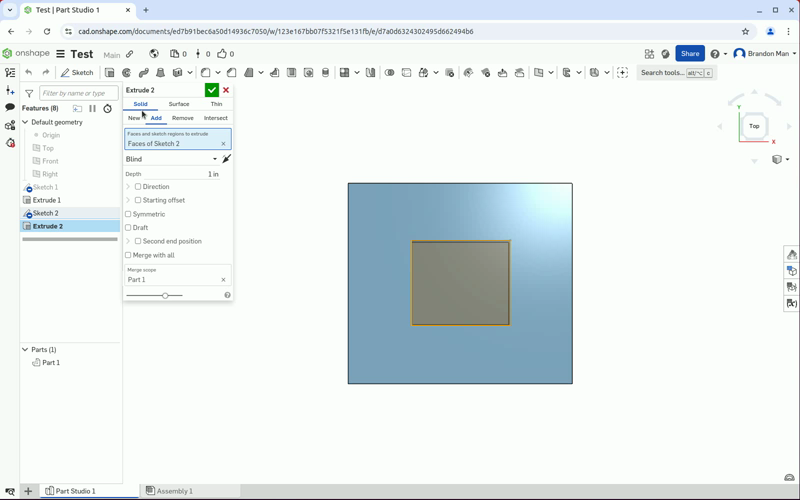
mouse_move(137, 120)
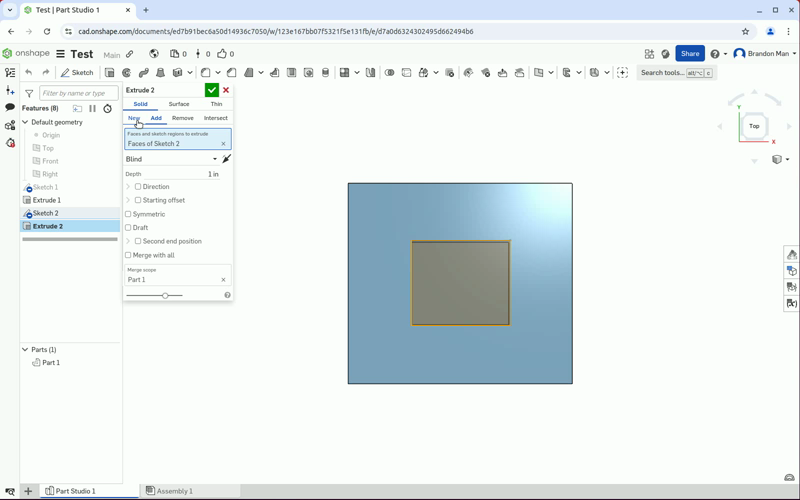
click(137, 120)
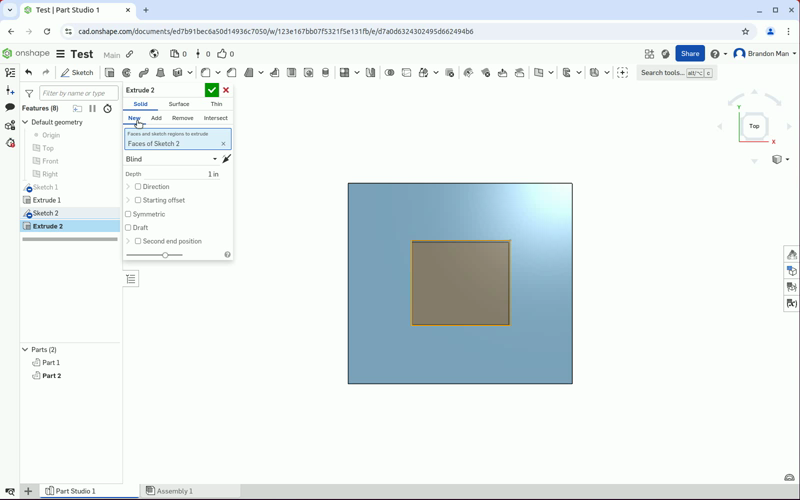
key(tab, 4)
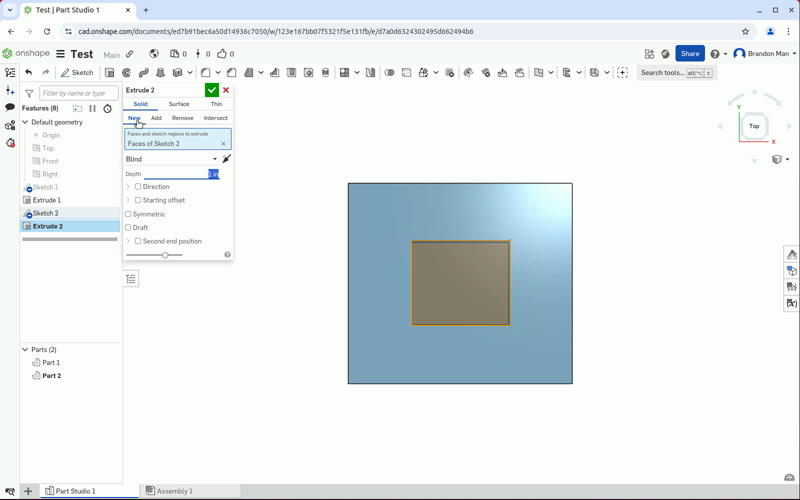
text(5.536)
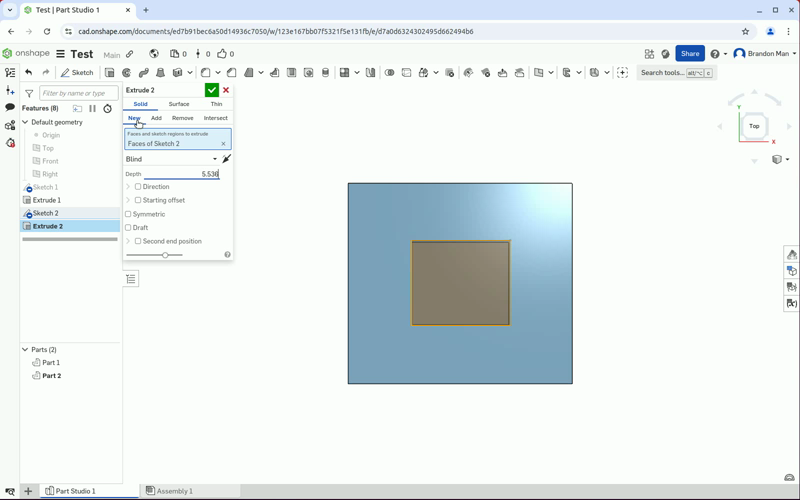
key(enter)
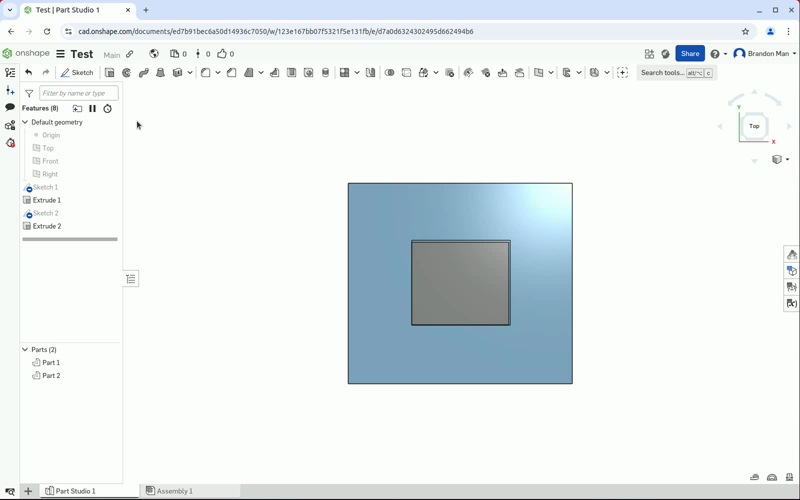
key(shift+h)
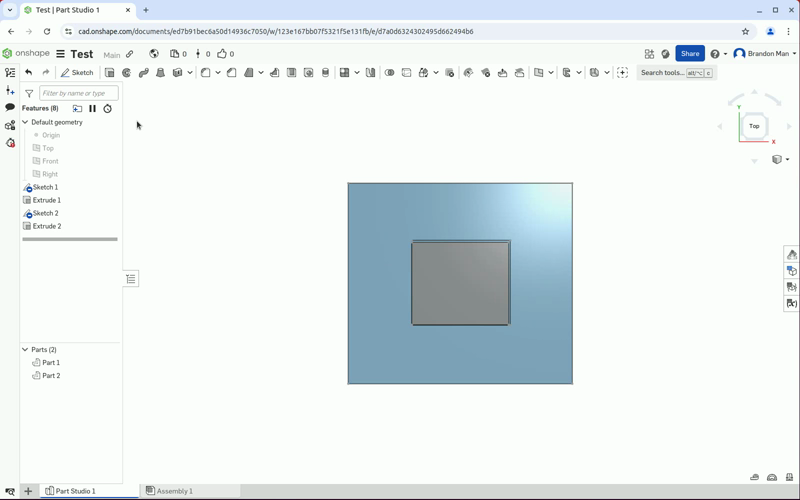
key(shift+h)
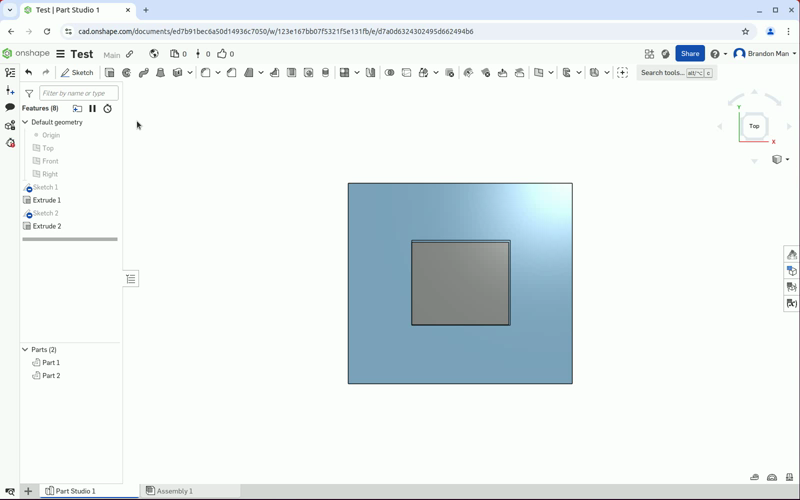
mouse_move(73, 189)
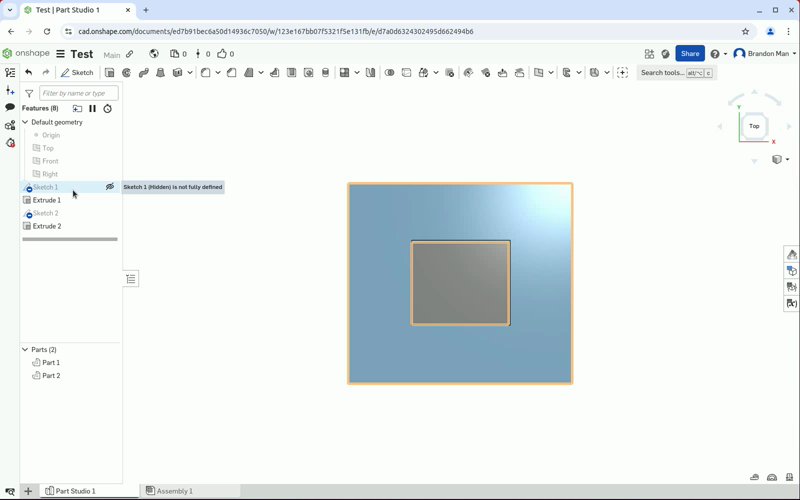
click(73, 189)
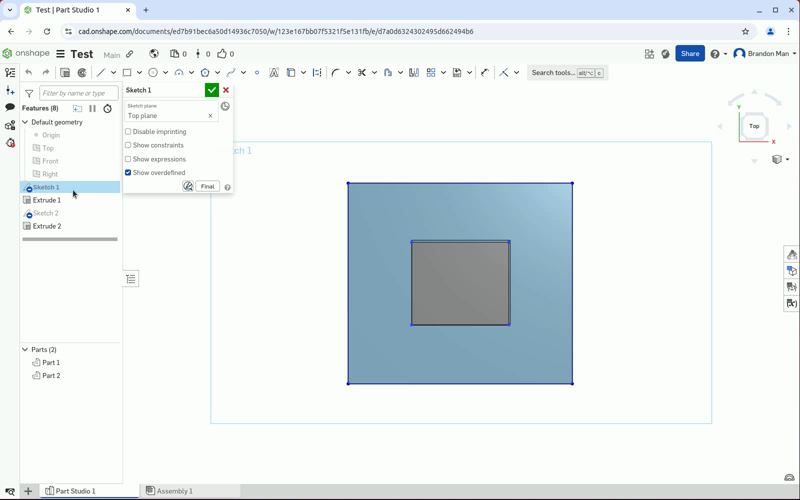
mouse_move(229, 92)
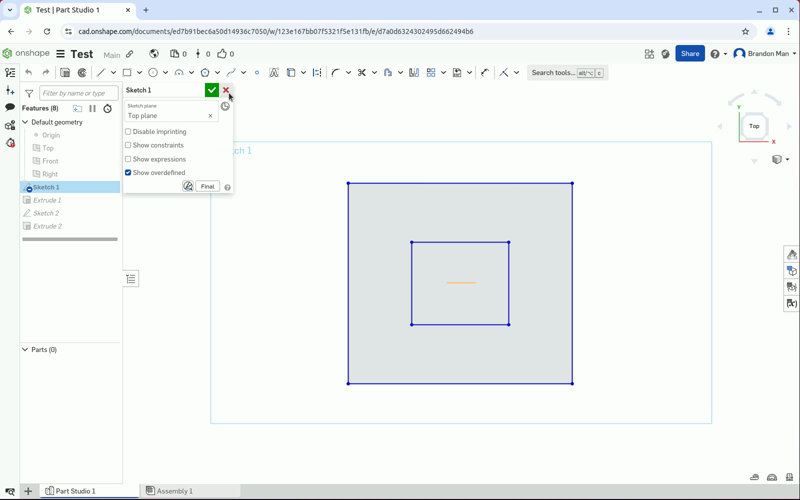
click(229, 92)
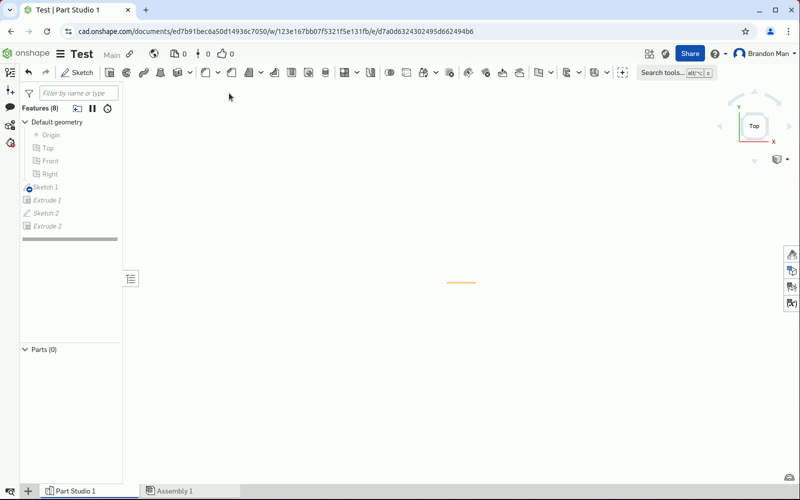
mouse_move(541, 75)
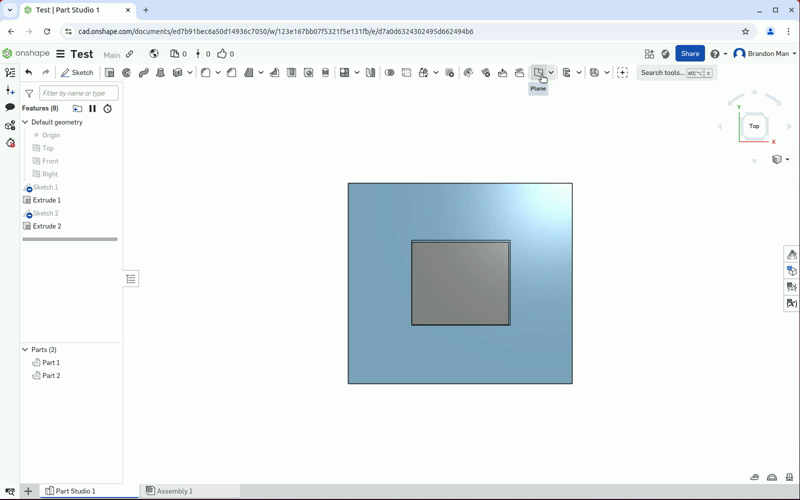
click(541, 75)
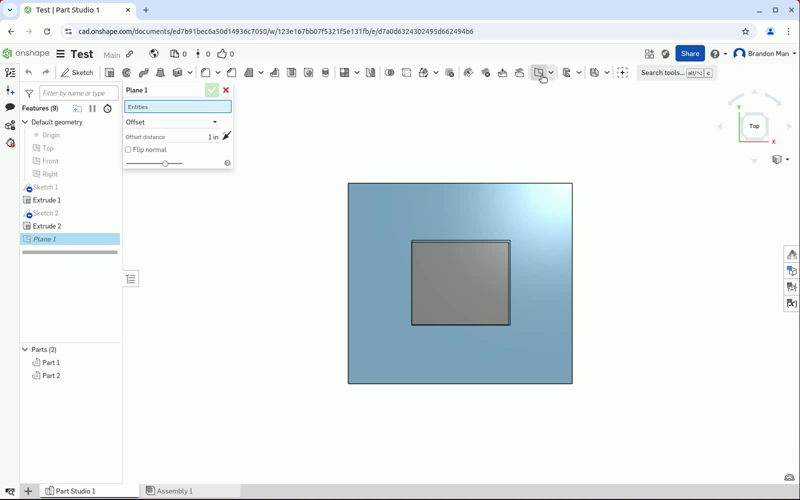
mouse_move(73, 150)
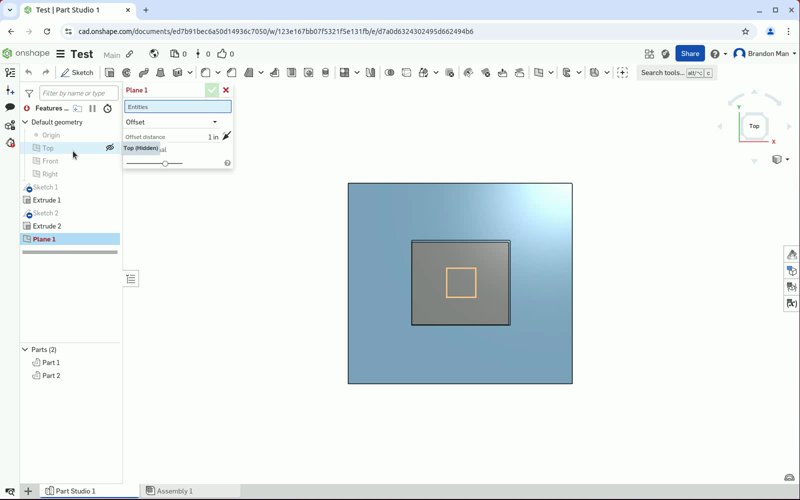
click(73, 150)
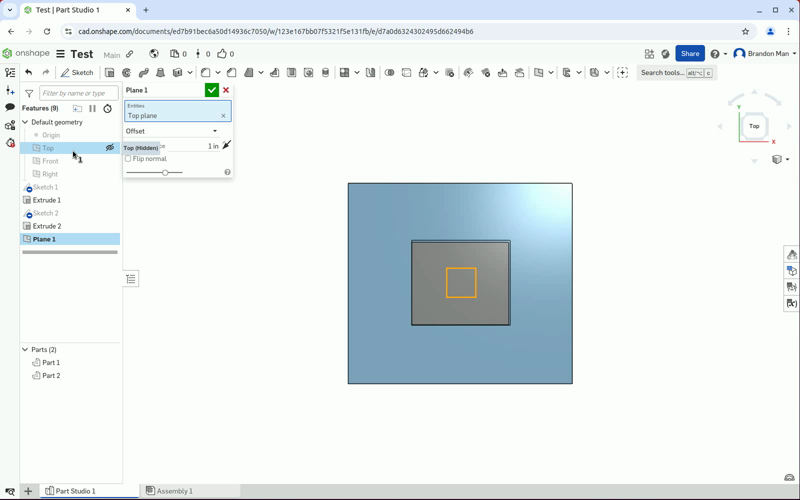
key(tab, 2)
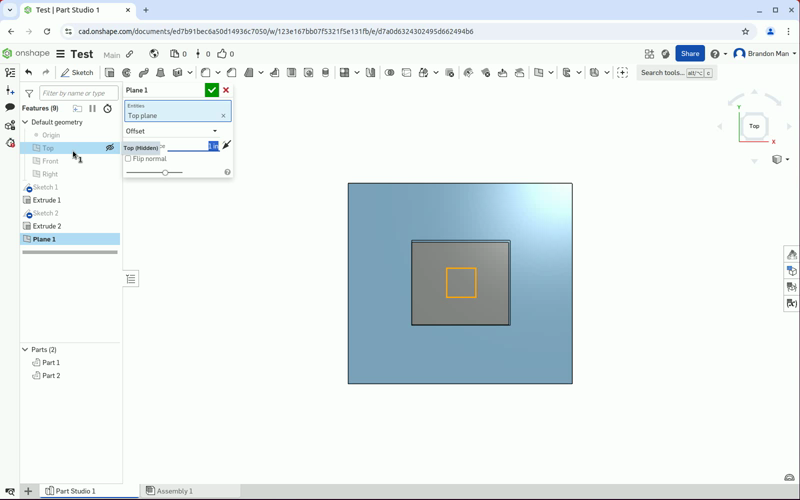
text(5.546)
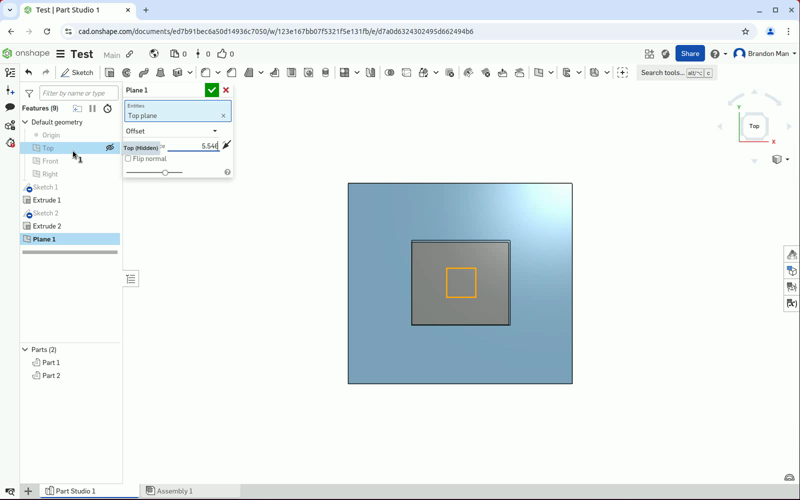
key(enter, 2)
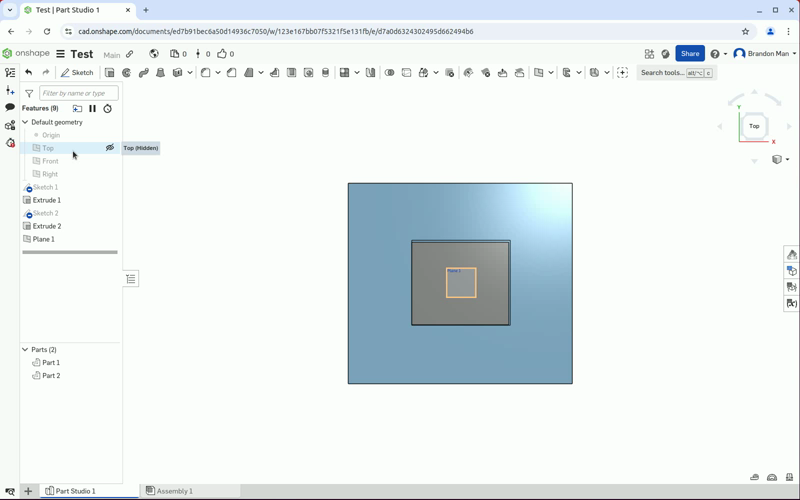
key(shift+s)
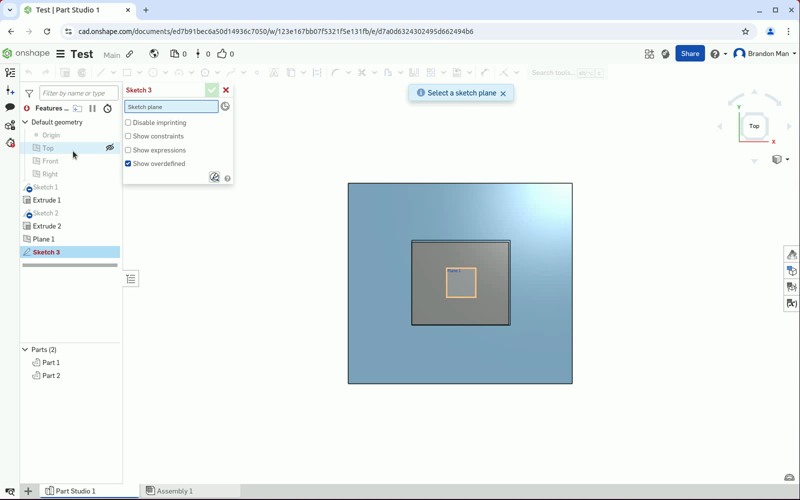
mouse_move(73, 241)
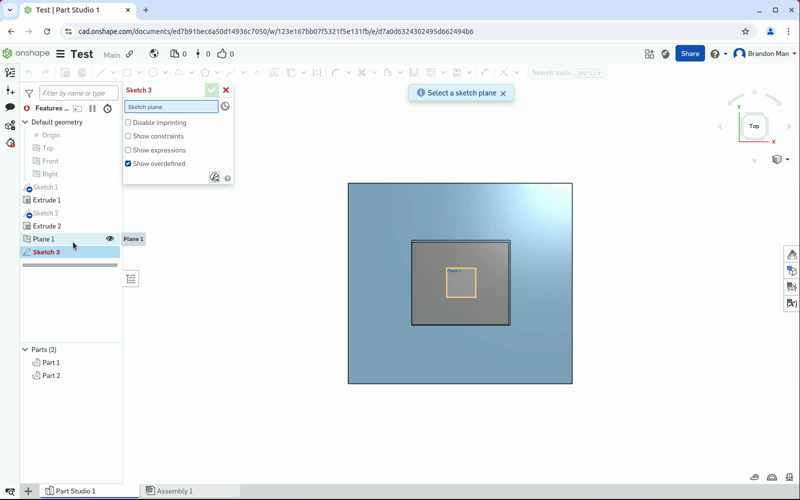
click(73, 241)
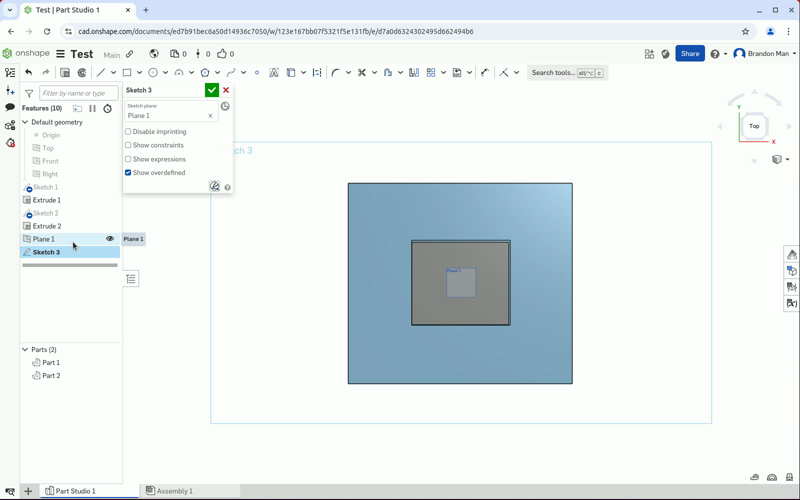
mouse_move(73, 352)
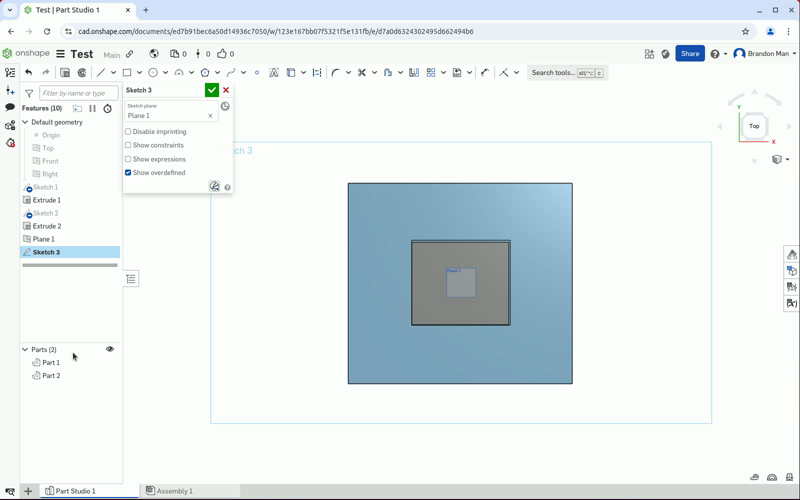
key(y)
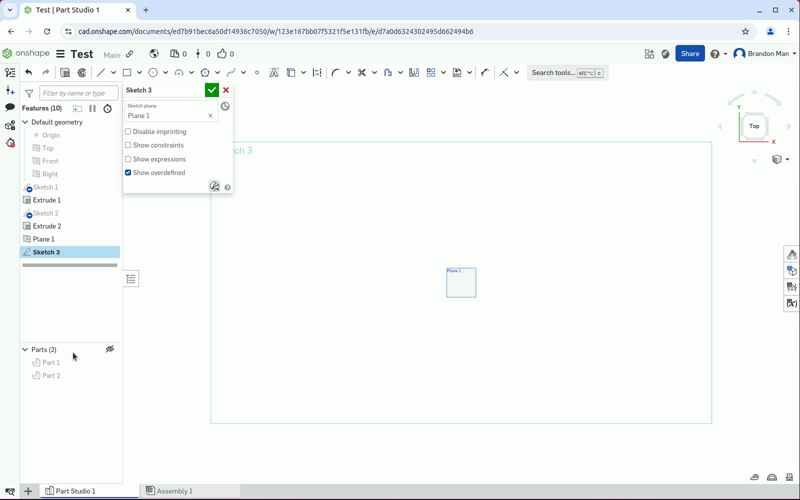
key(l)
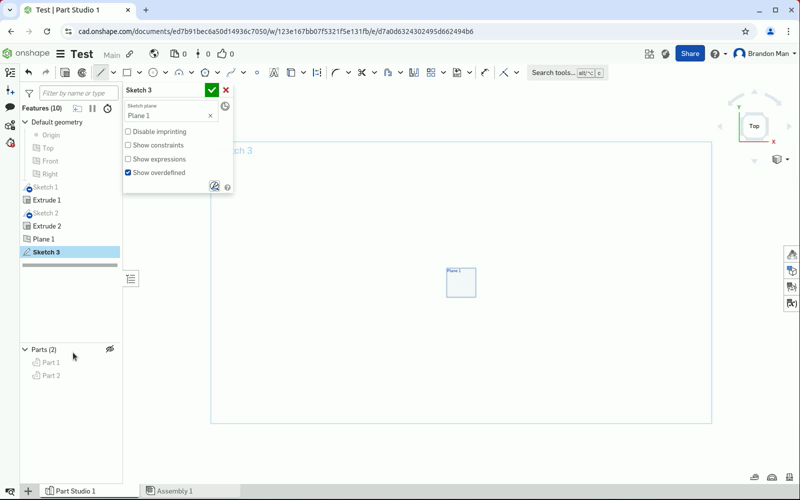
key_down(shift)
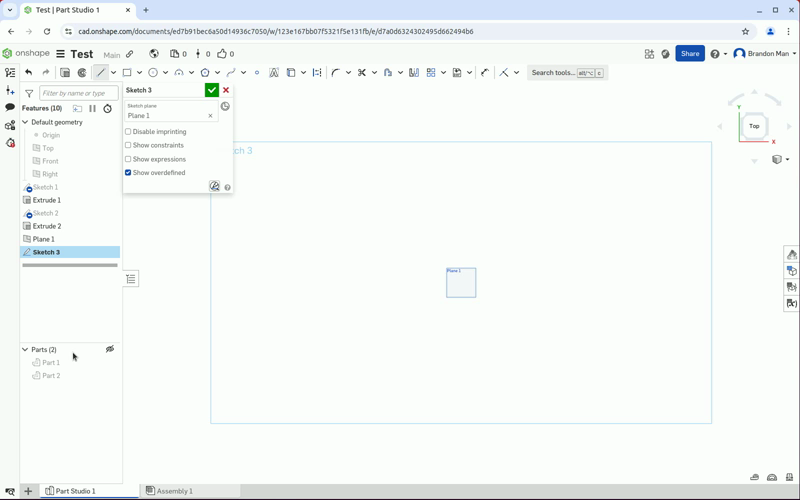
mouse_move(405, 334)
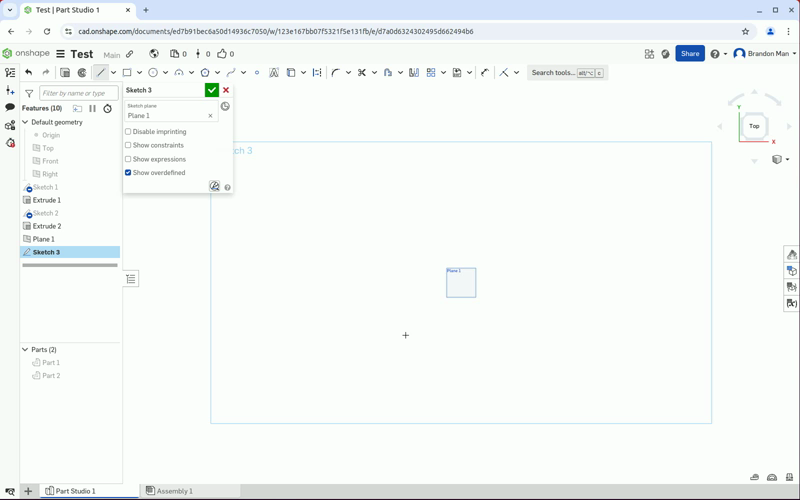
click(405, 334)
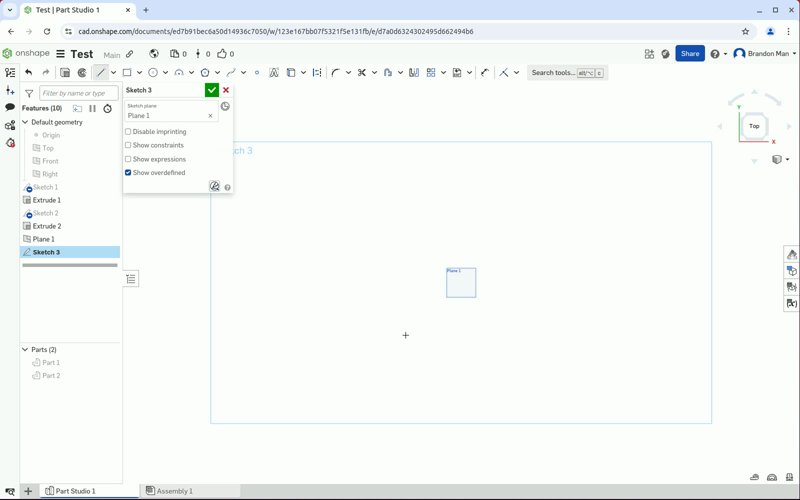
key_up(shift)
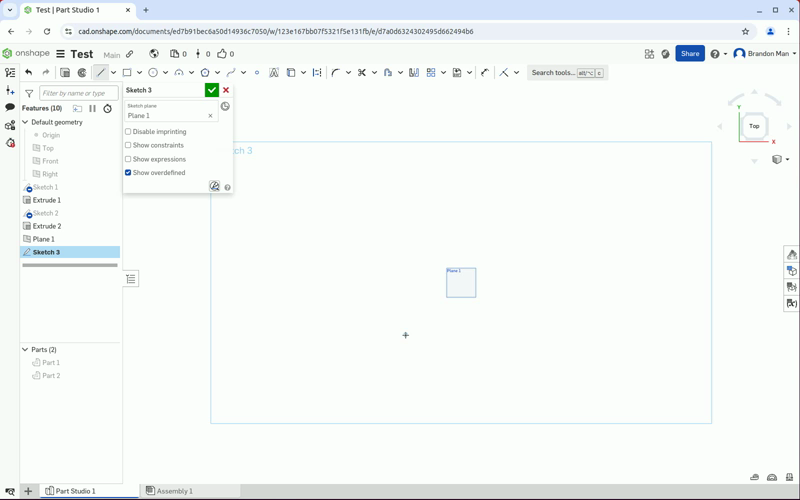
key_down(shift)
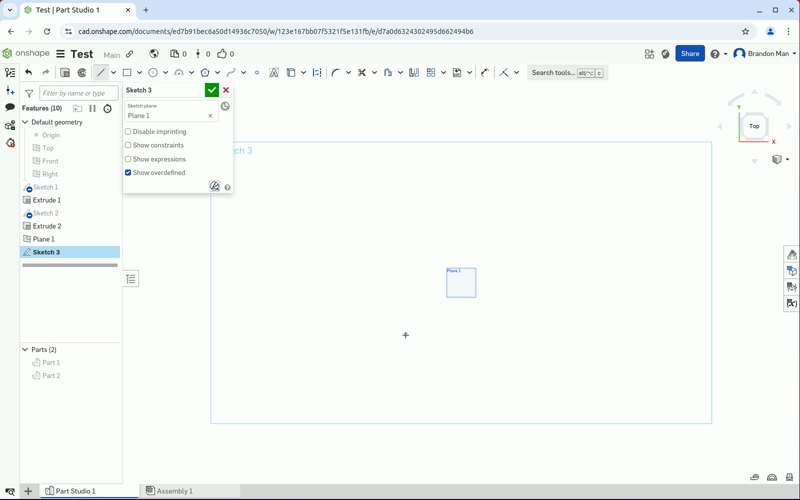
mouse_move(516, 334)
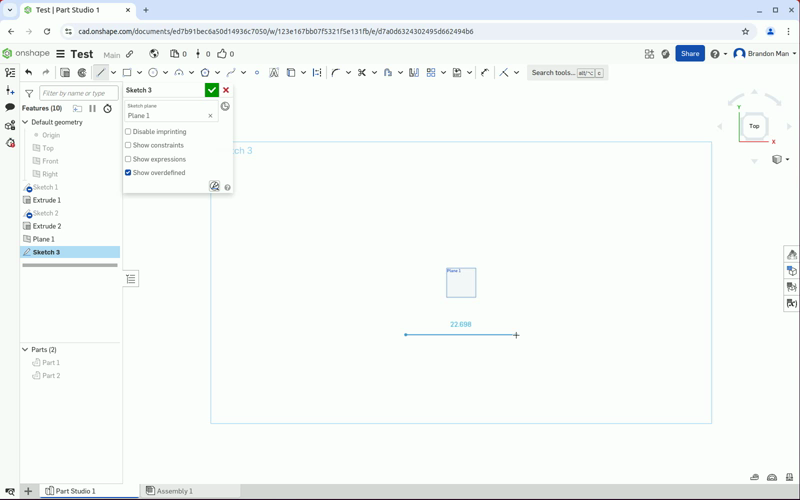
click(516, 334)
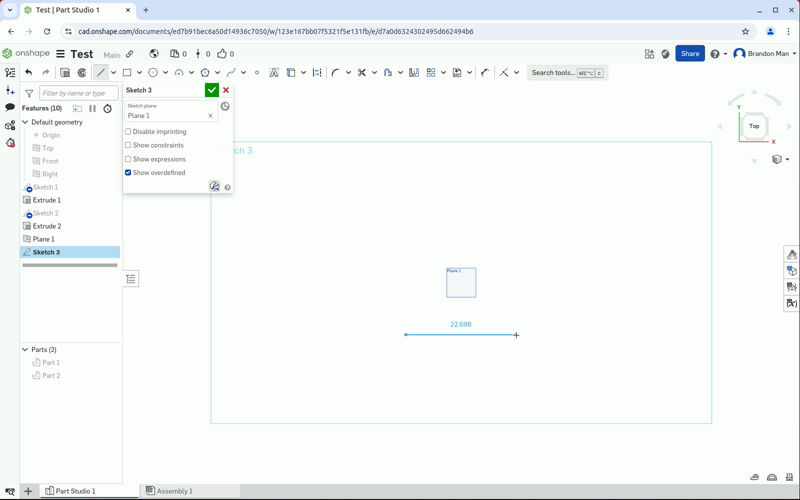
key_up(shift)
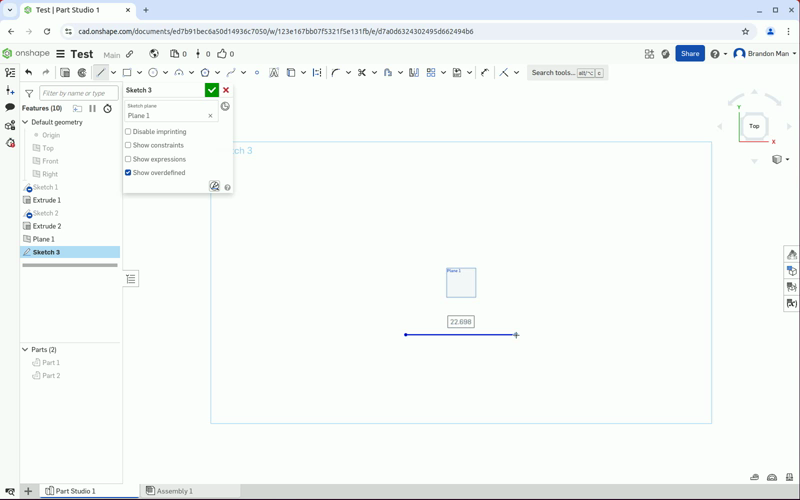
key_down(shift)
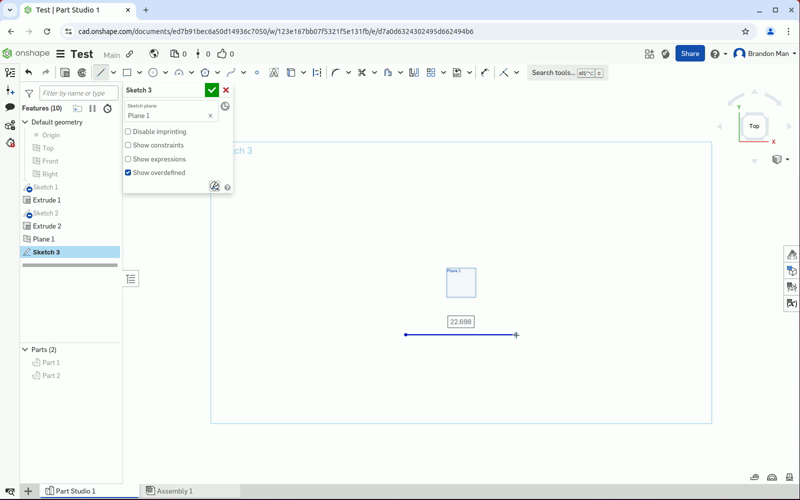
mouse_move(516, 231)
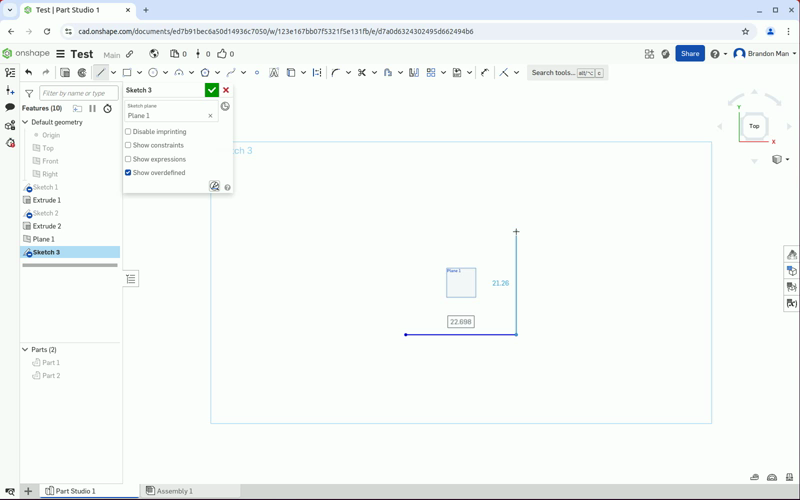
click(516, 231)
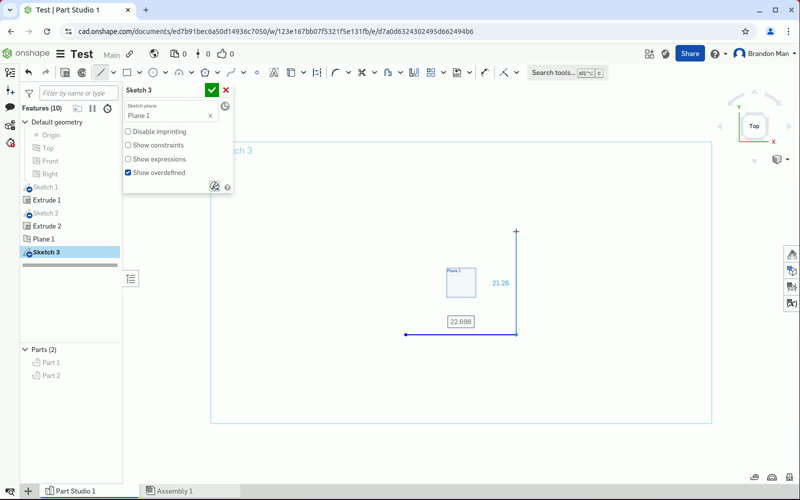
key_up(shift)
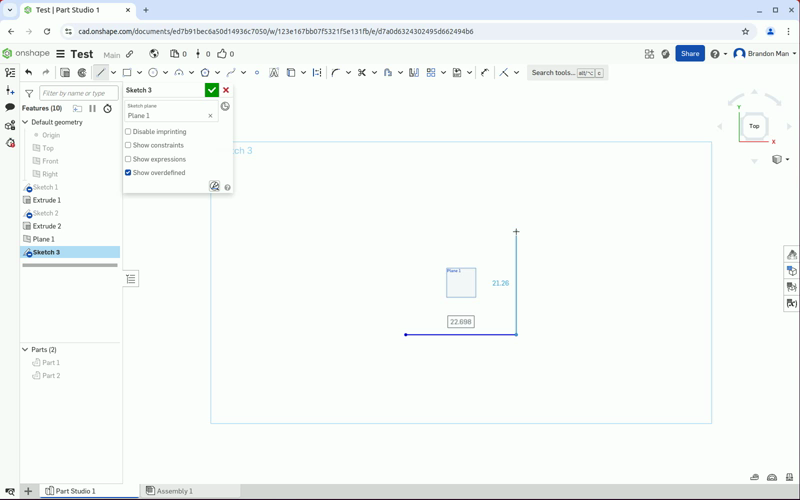
key_down(shift)
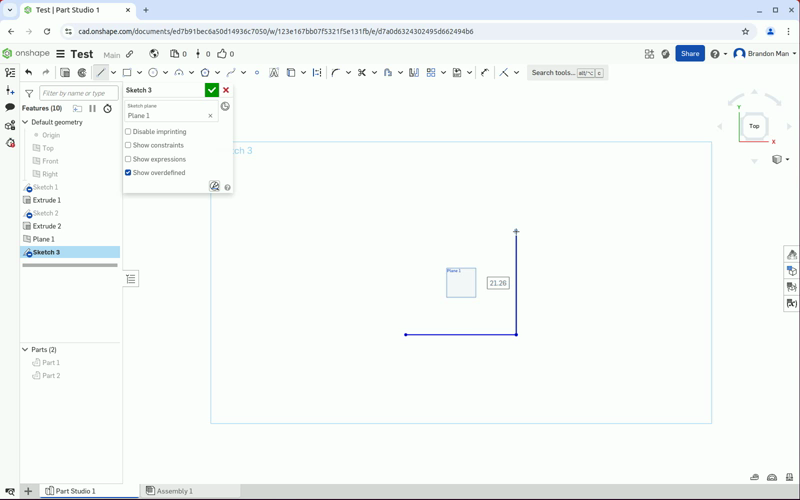
mouse_move(405, 231)
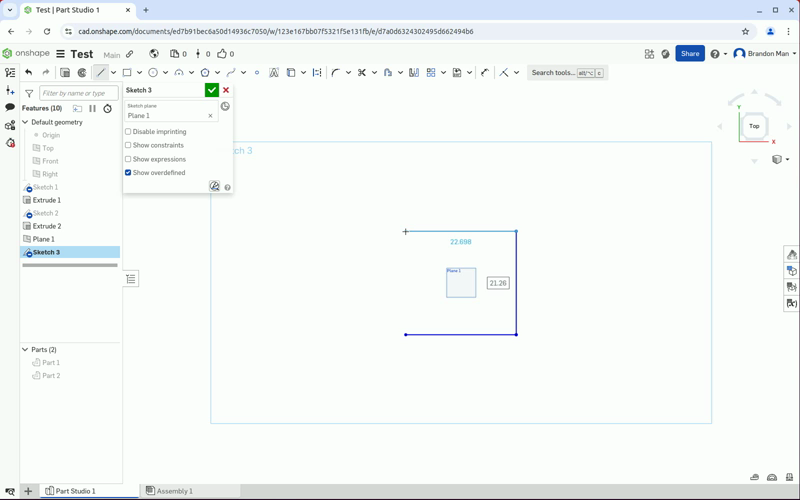
click(405, 231)
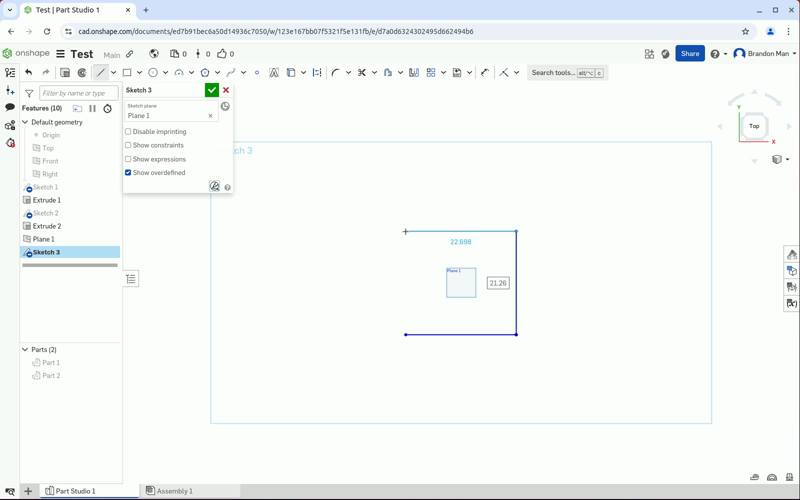
key_up(shift)
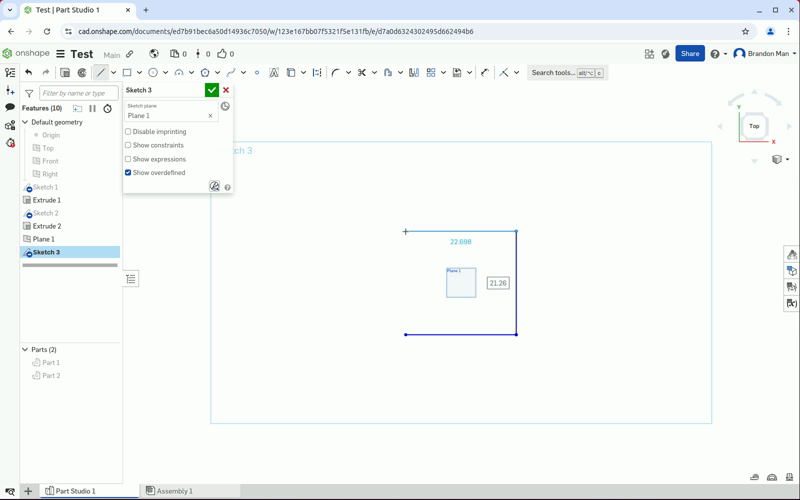
key_down(shift)
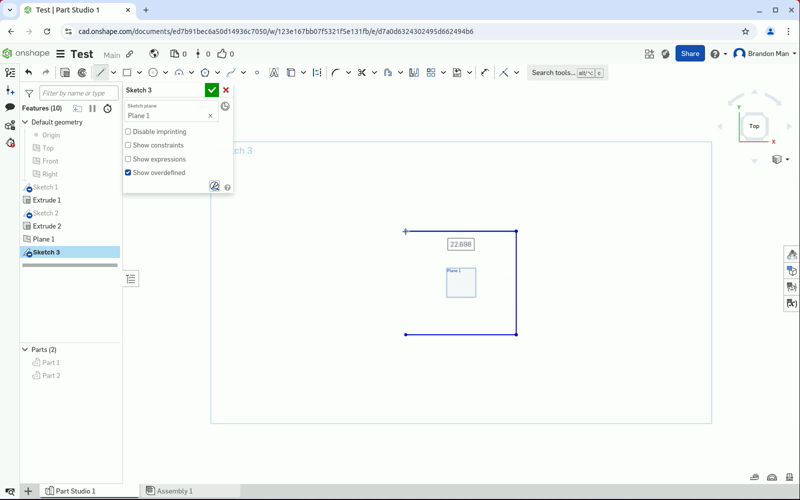
mouse_move(405, 334)
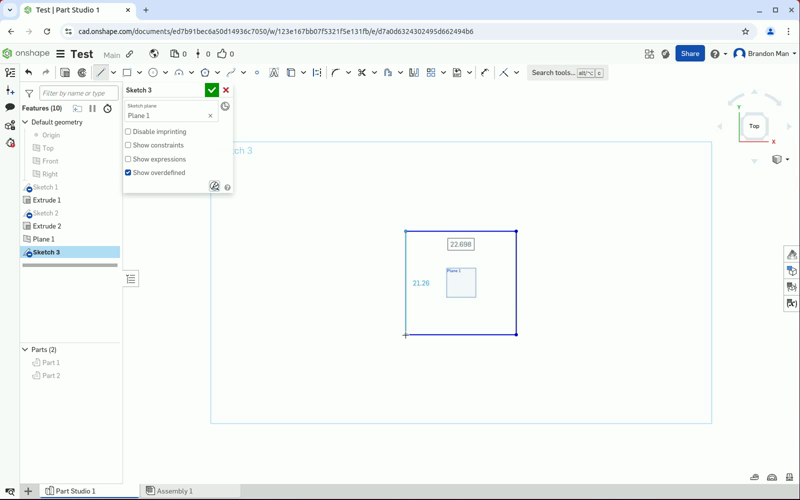
key_up(shift)
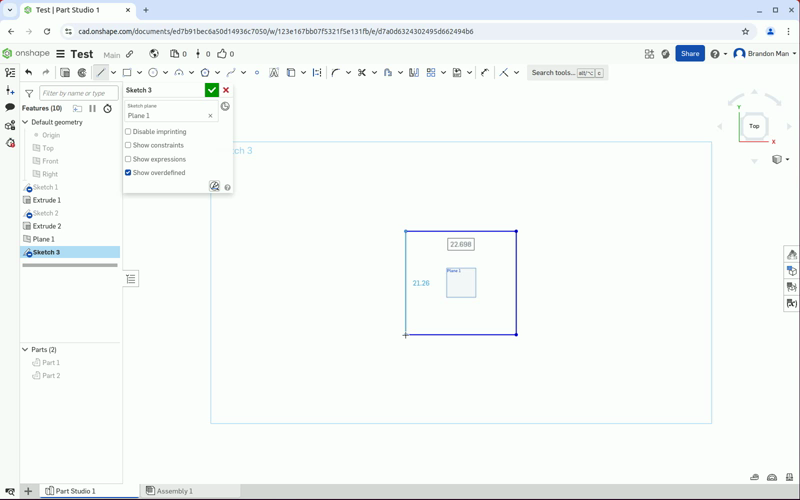
click(405, 334)
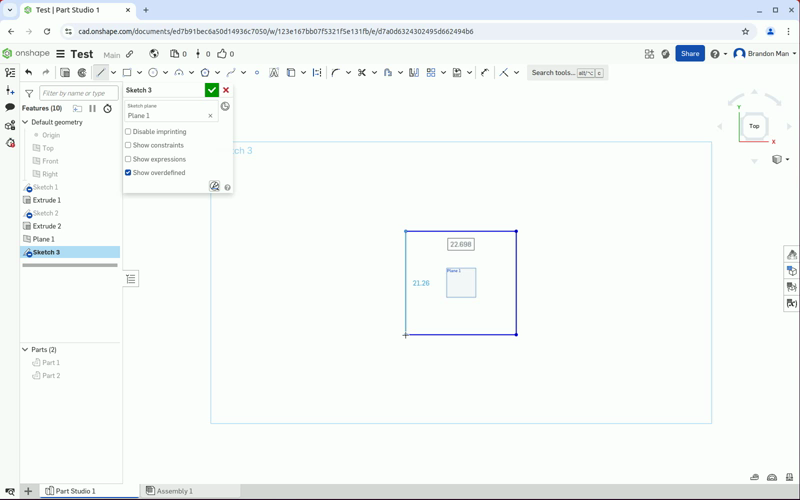
key(esc)
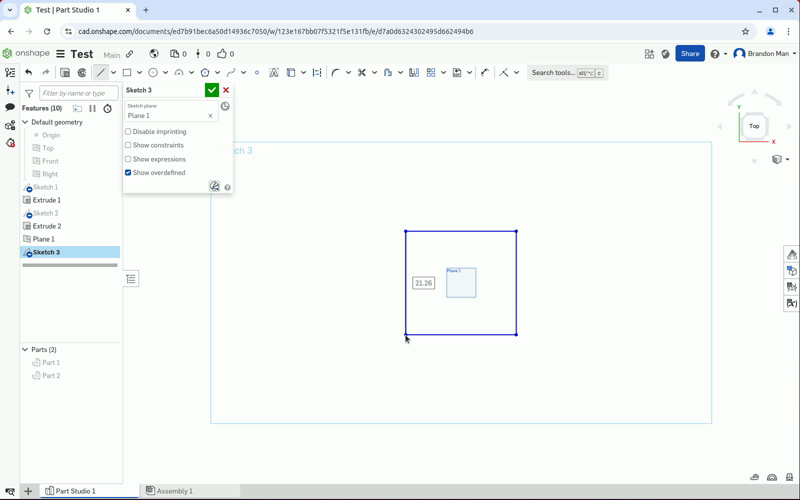
mouse_move(488, 280)
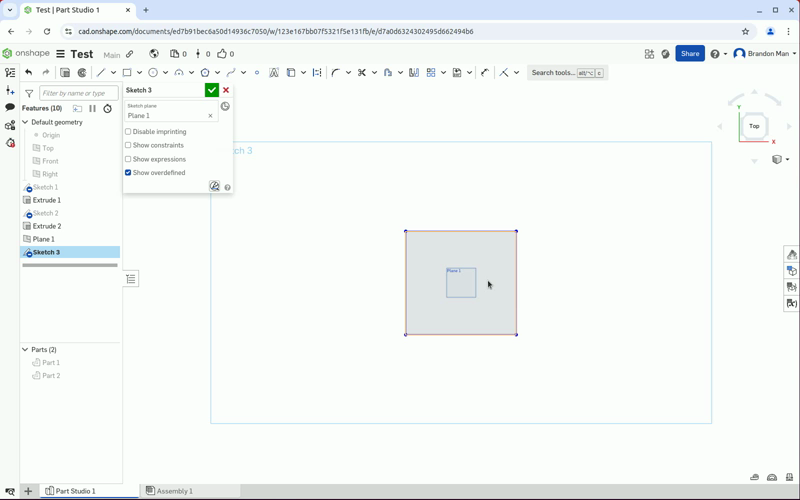
click(488, 280)
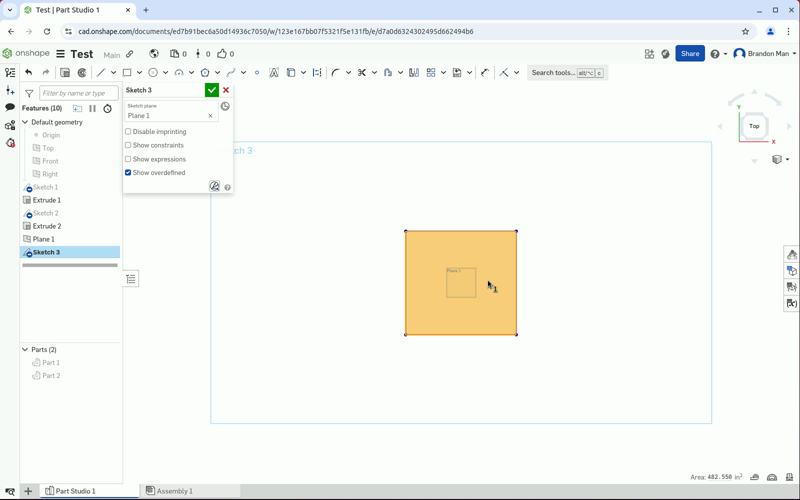
mouse_move(73, 352)
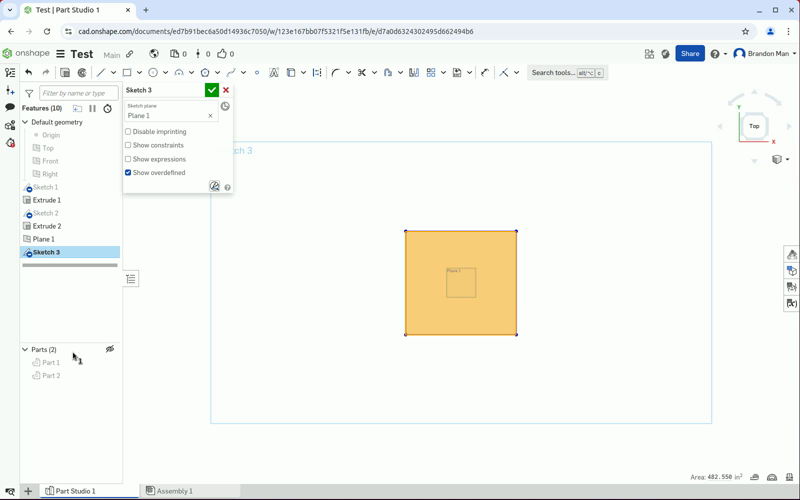
key(shift+y)
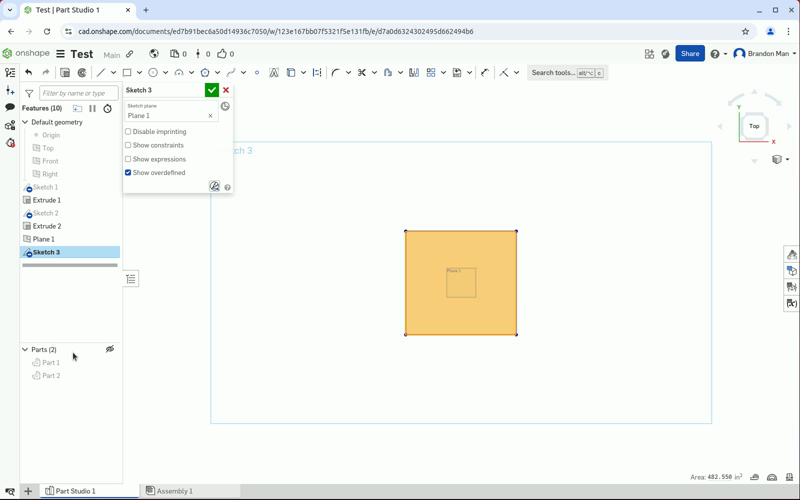
key(shift+e)
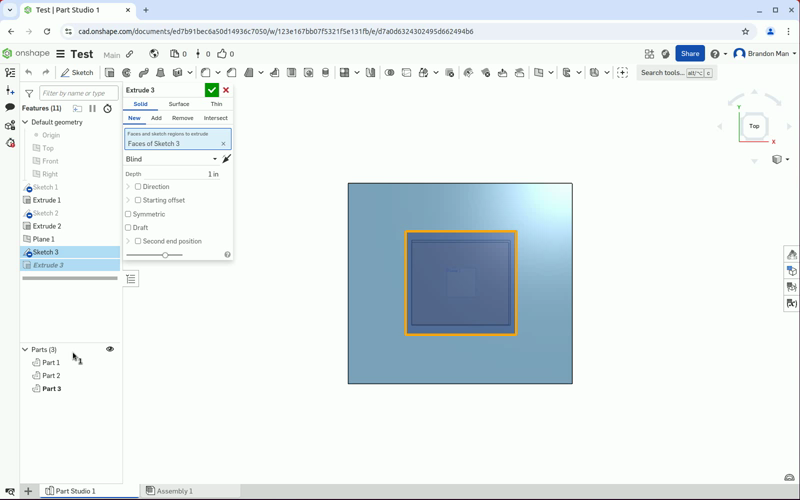
mouse_move(143, 106)
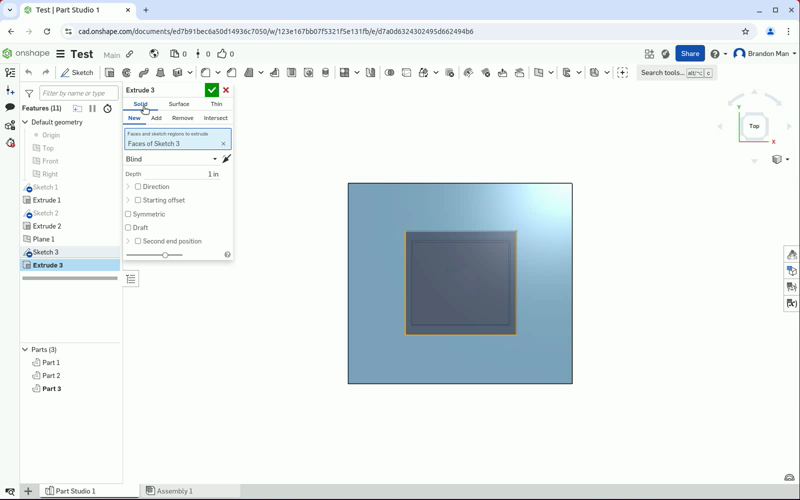
click(143, 106)
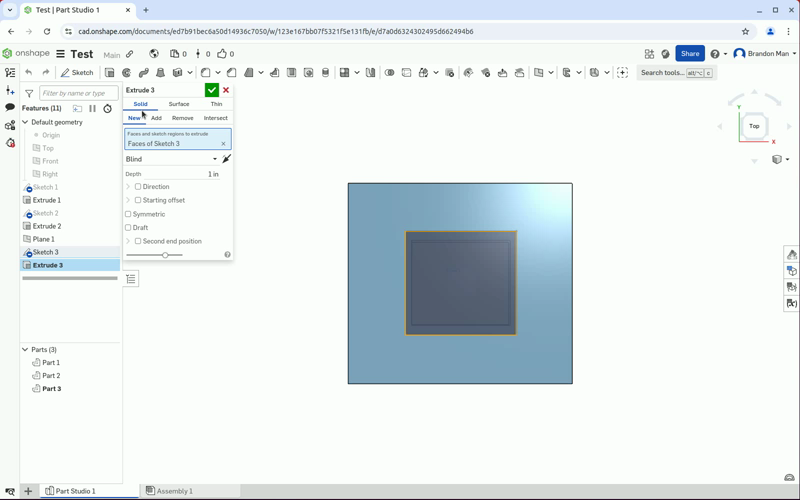
mouse_move(137, 120)
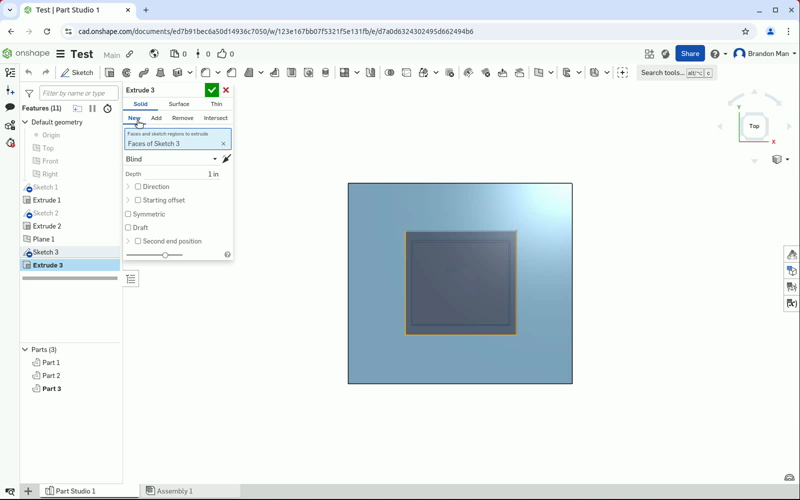
click(137, 120)
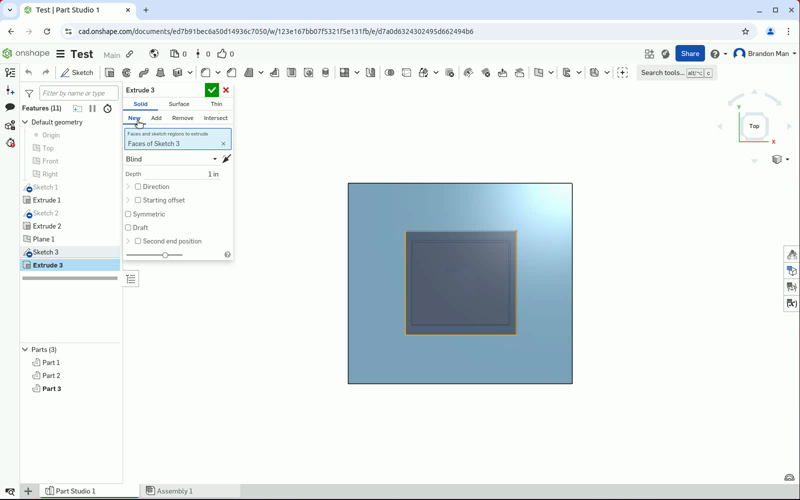
key(tab, 4)
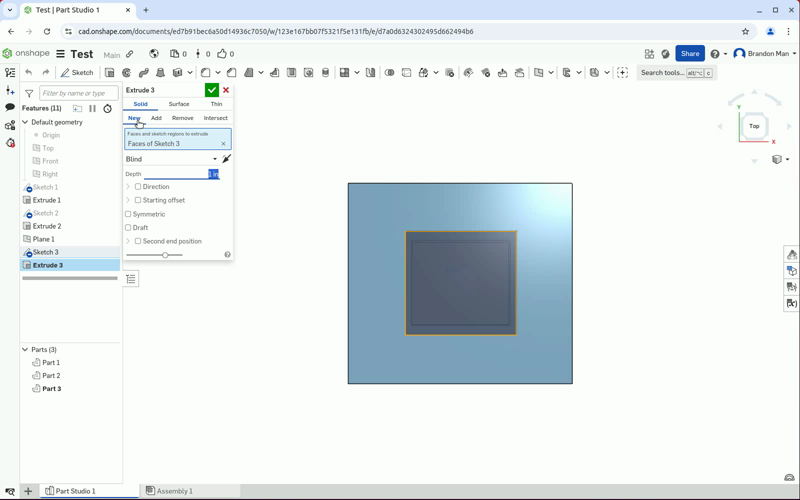
text(5.536)
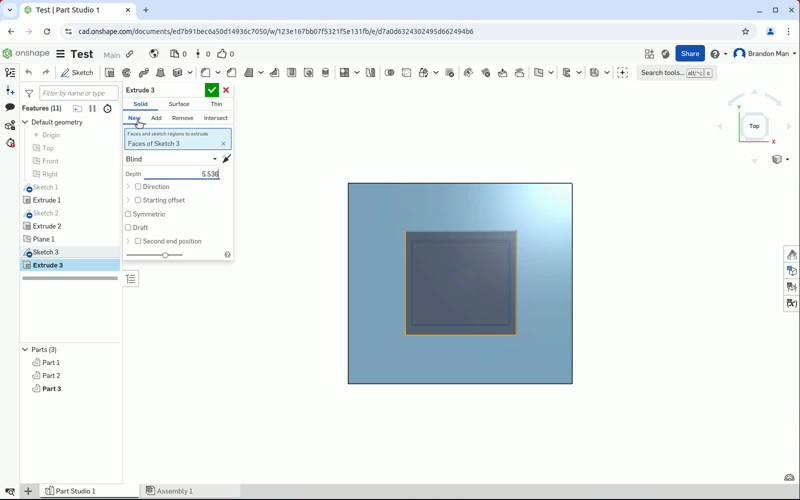
key(enter)
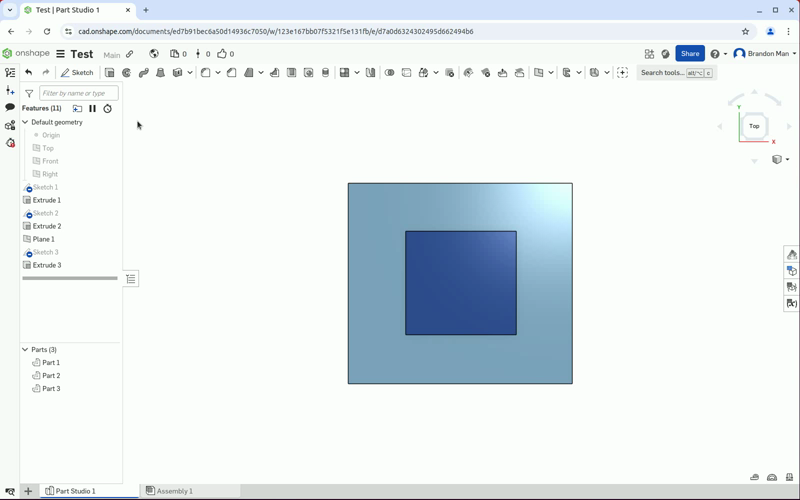
key(shift+h)
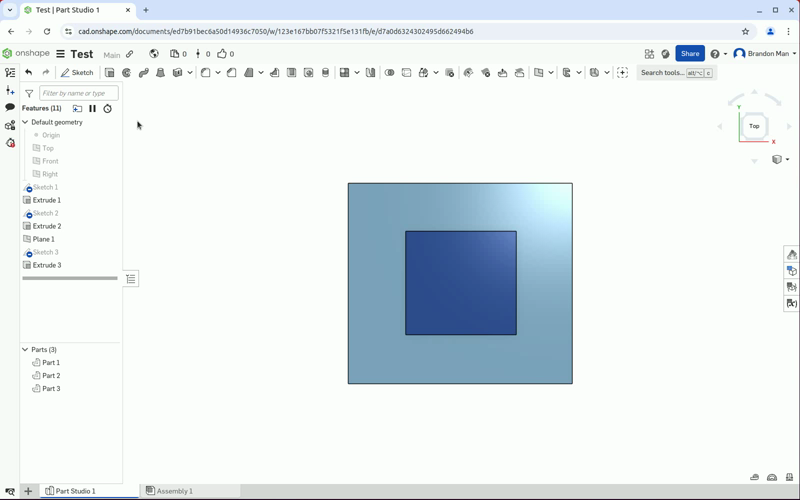
key(shift+h)
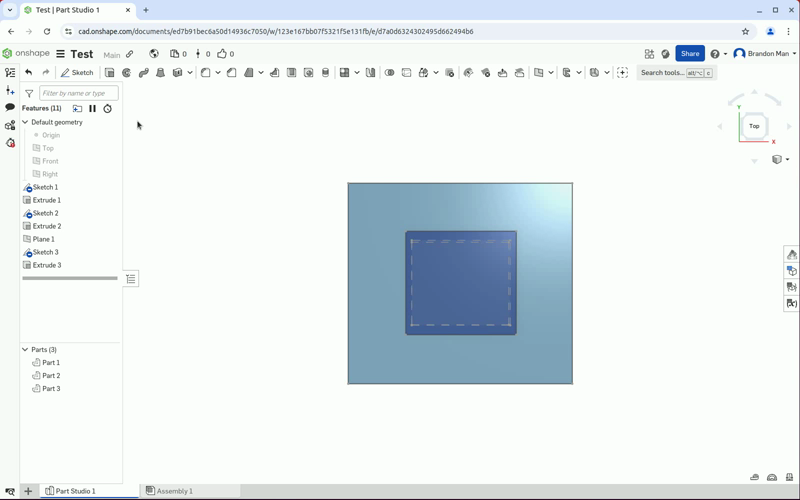
key(shift+7)
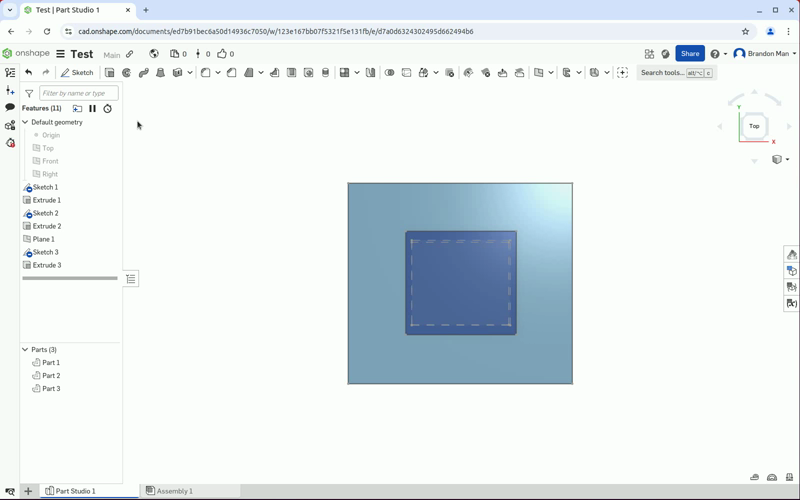
key(up, 3)
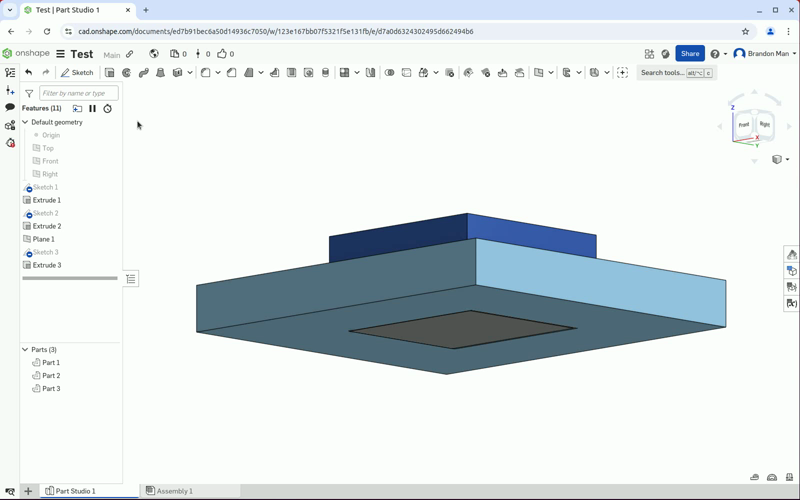
key(left, 3)
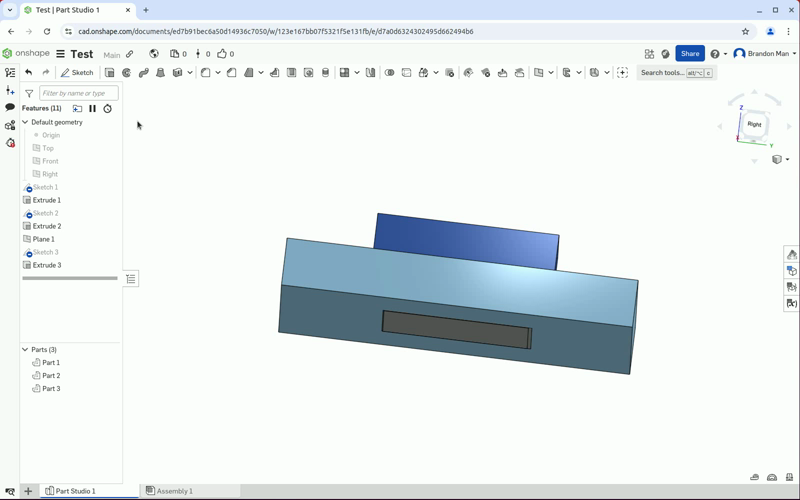
key(right, 3)
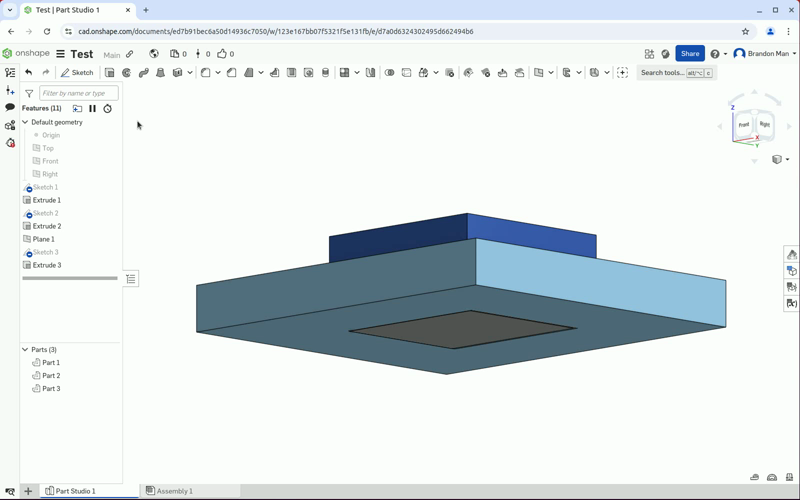
key(down, 3)
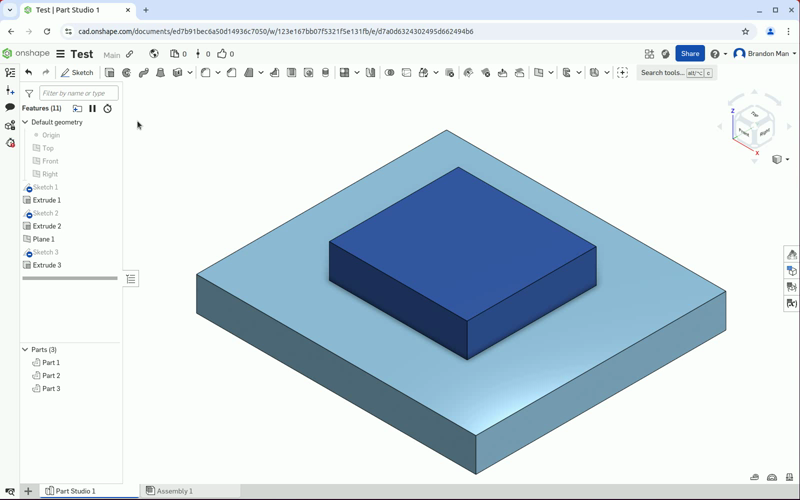
mouse_move(73, 189)
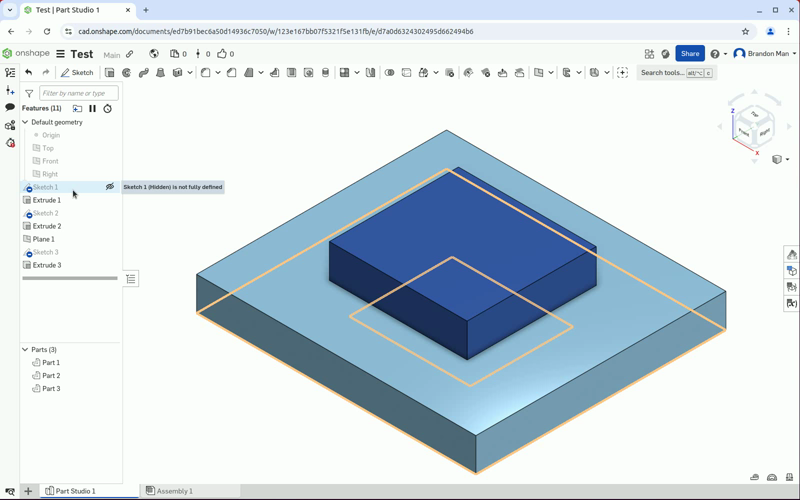
click(73, 189)